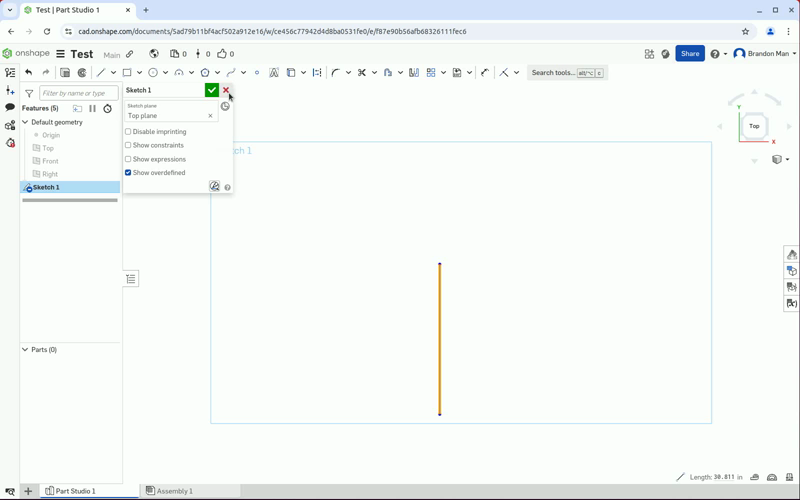
key(shift+h)
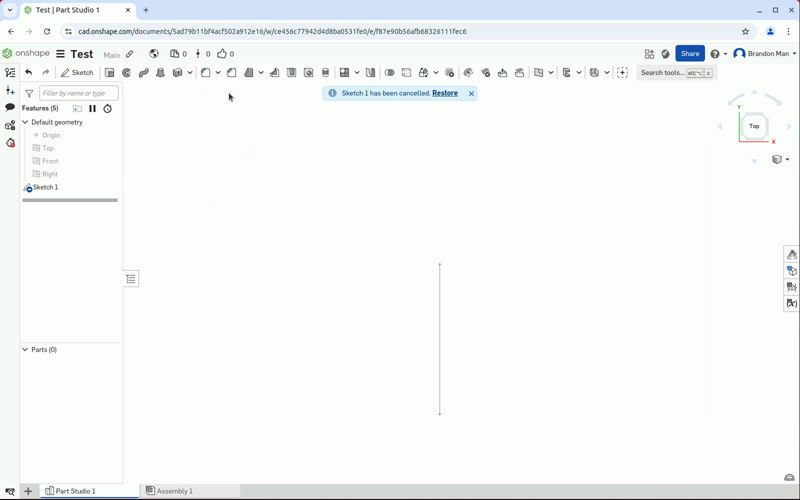
mouse_move(73, 352)
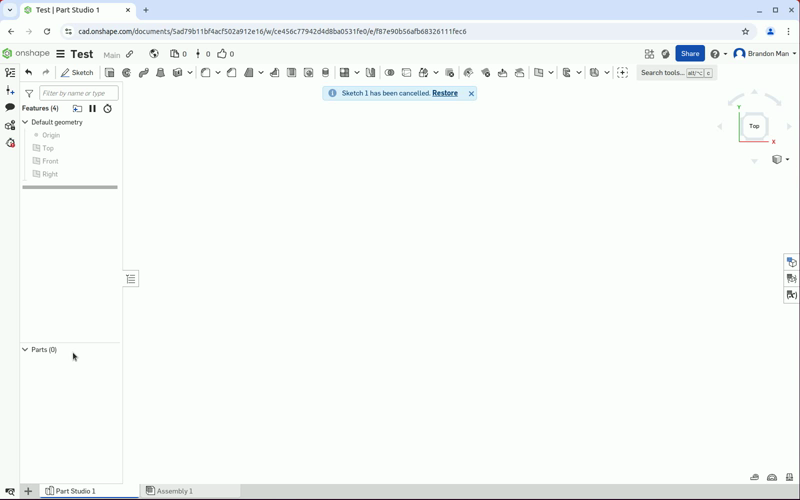
key(y)
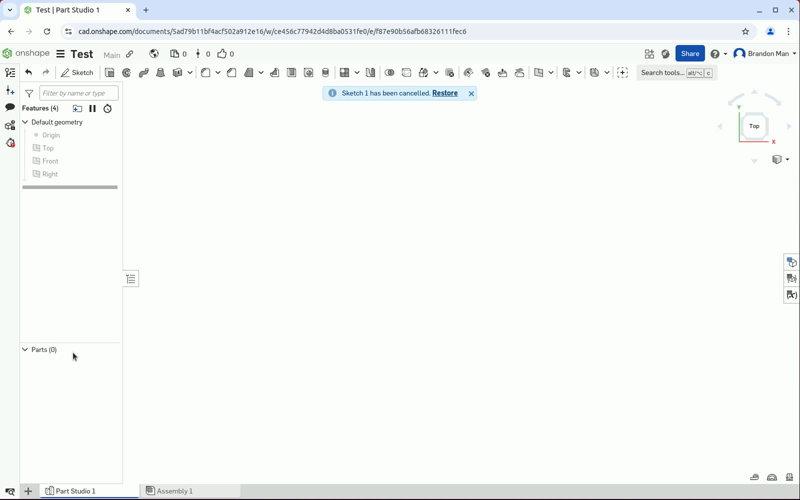
key(shift+p)
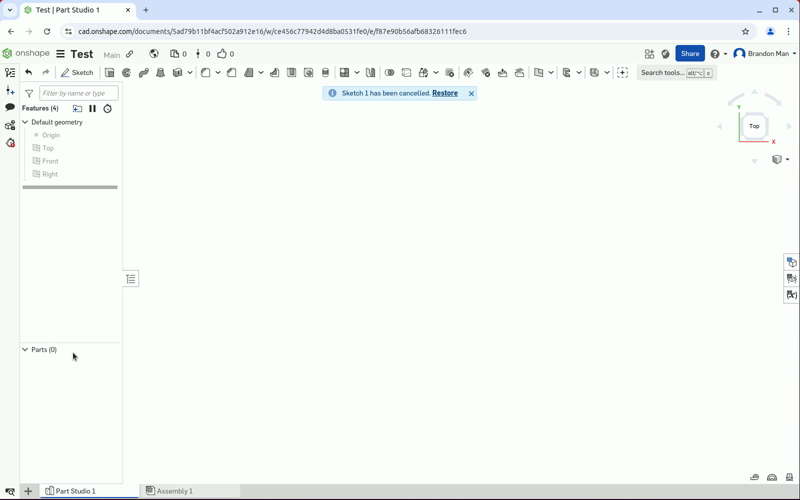
key(space)
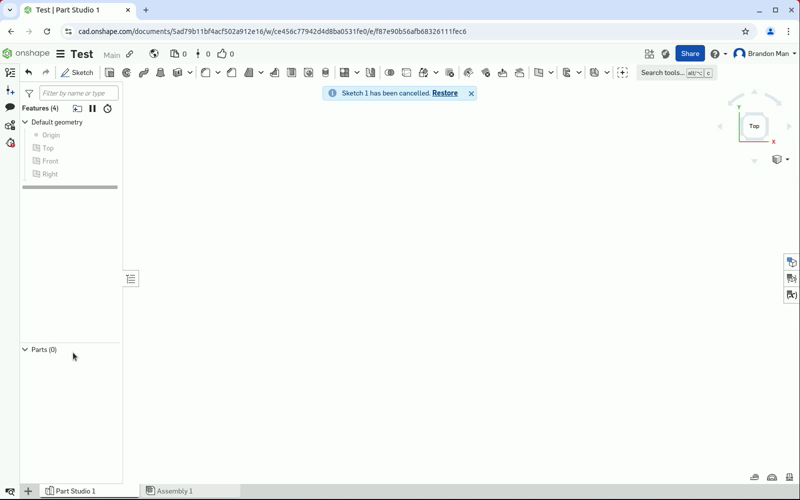
key_down(shift)
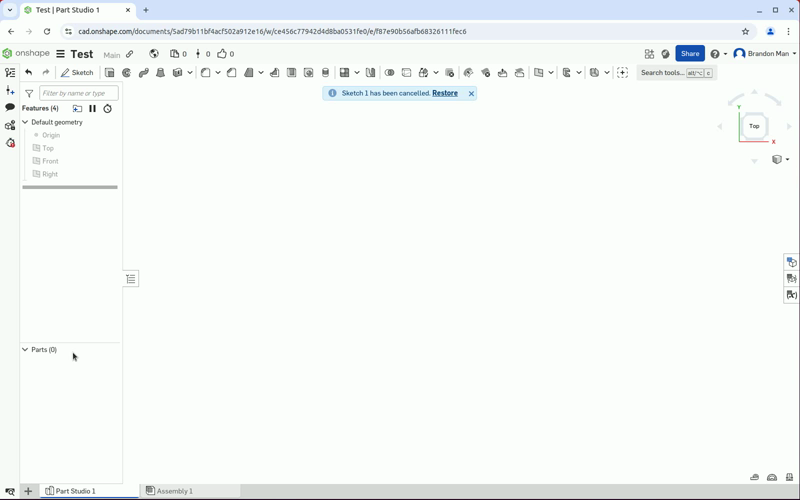
key(up)
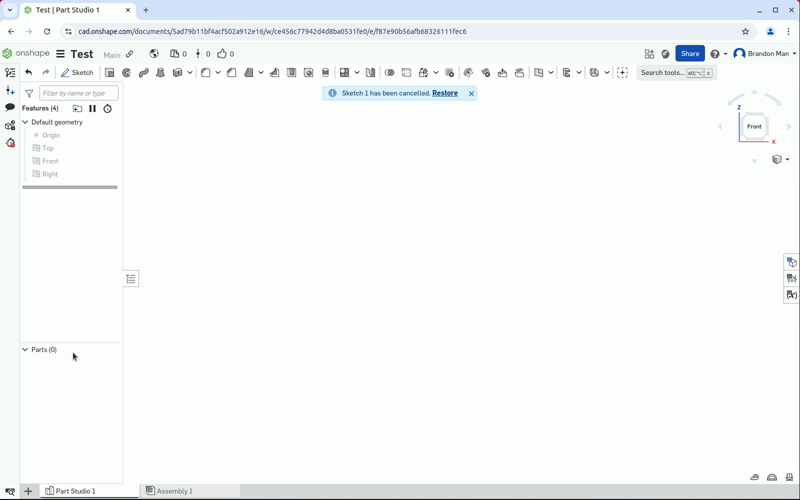
key_up(shift)
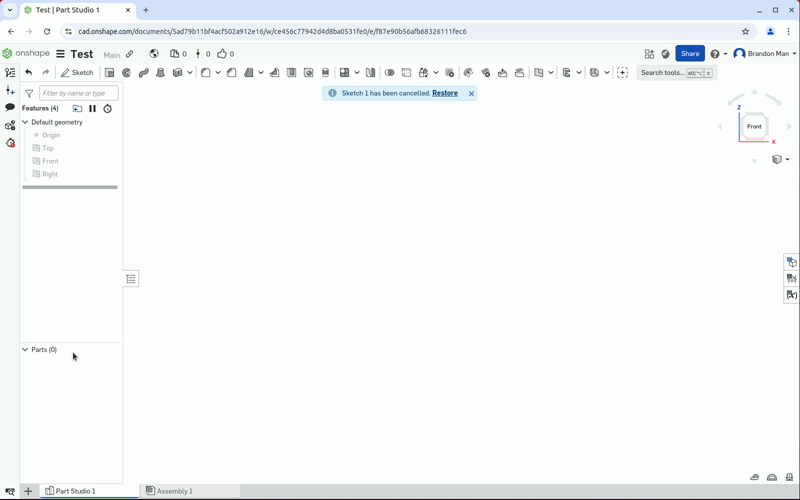
mouse_move(73, 352)
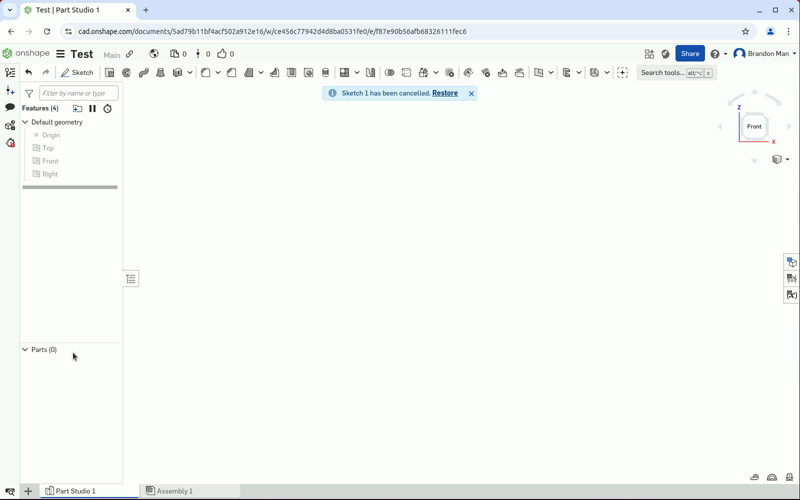
key(shift+y)
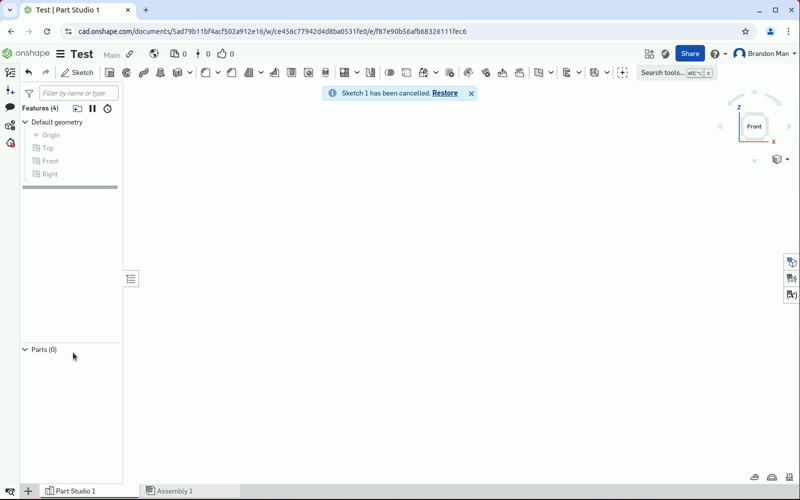
key(shift+s)
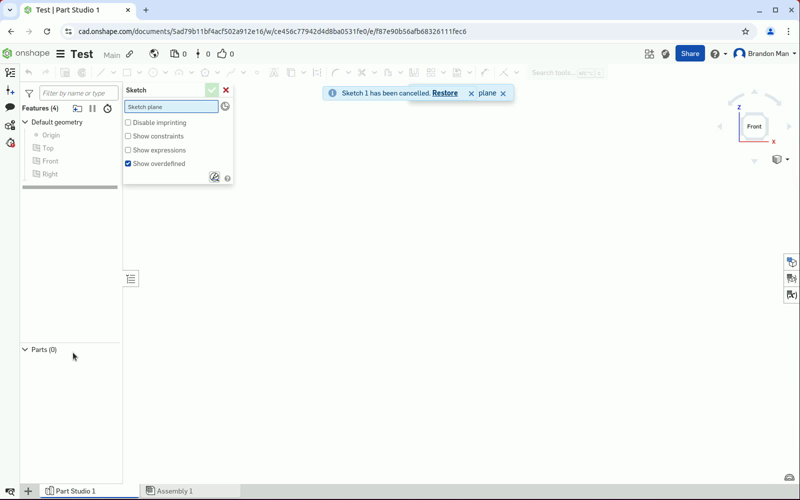
mouse_move(73, 163)
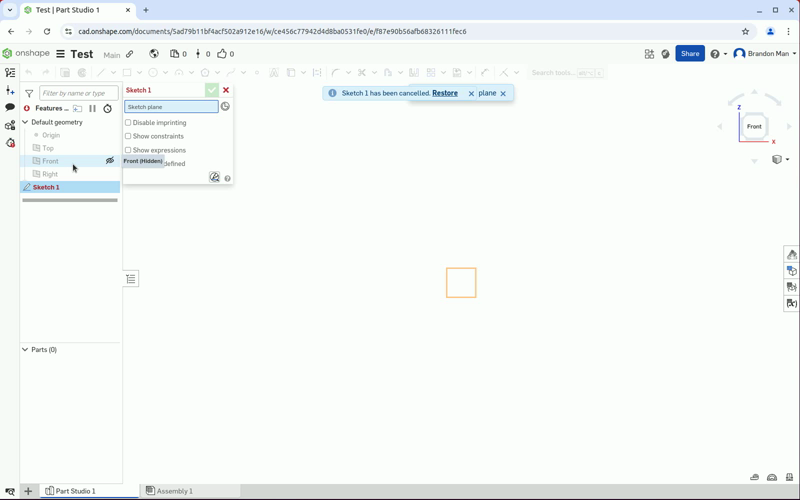
click(73, 163)
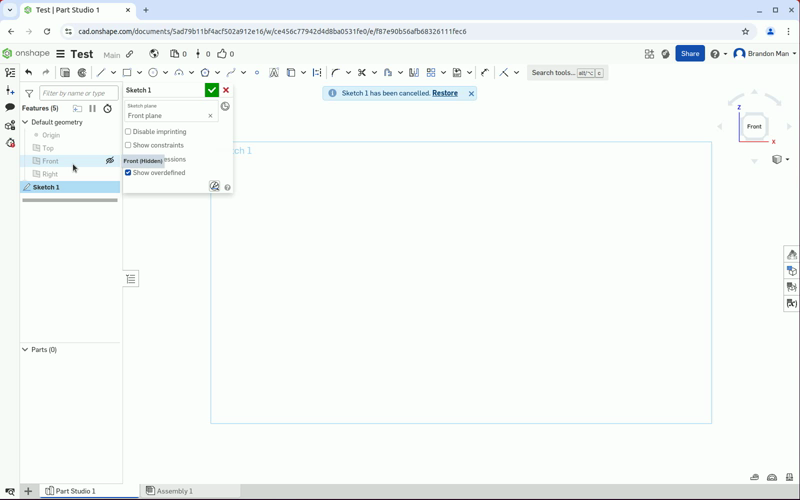
mouse_move(73, 352)
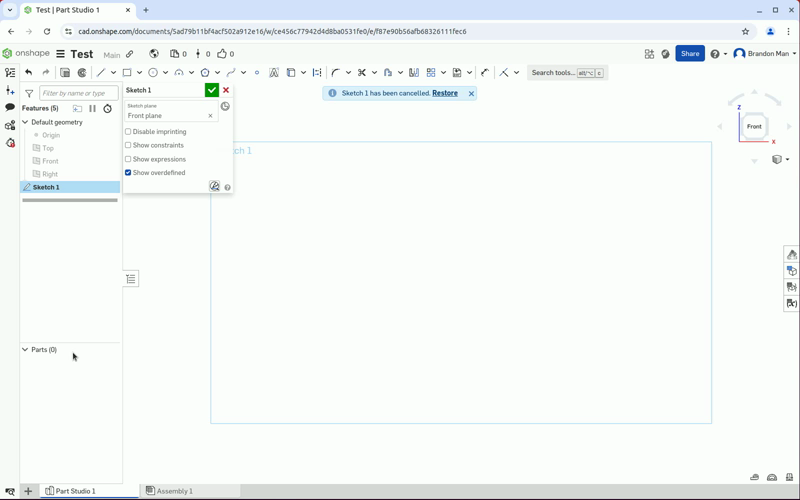
key(y)
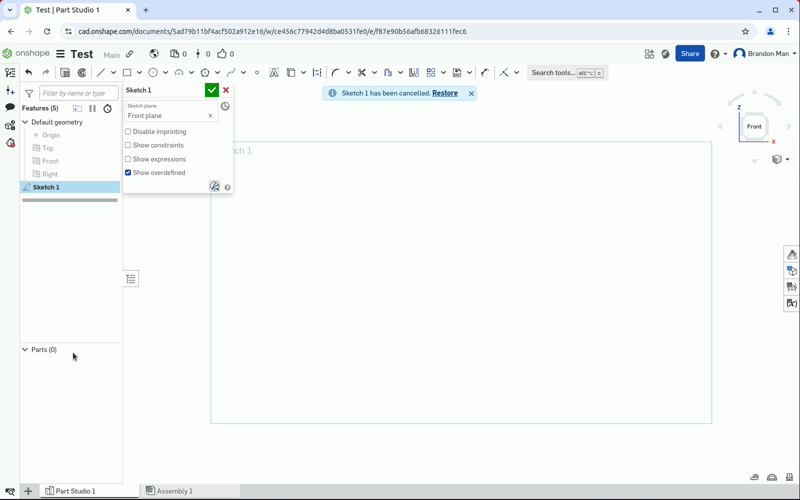
key(l)
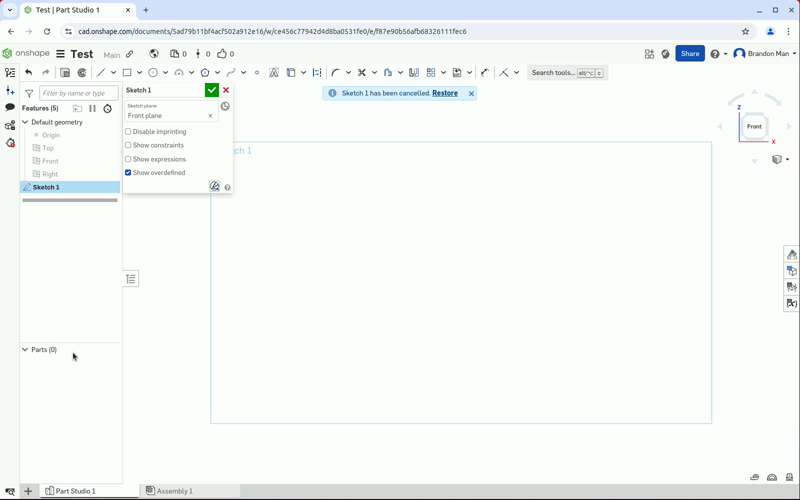
key_down(shift)
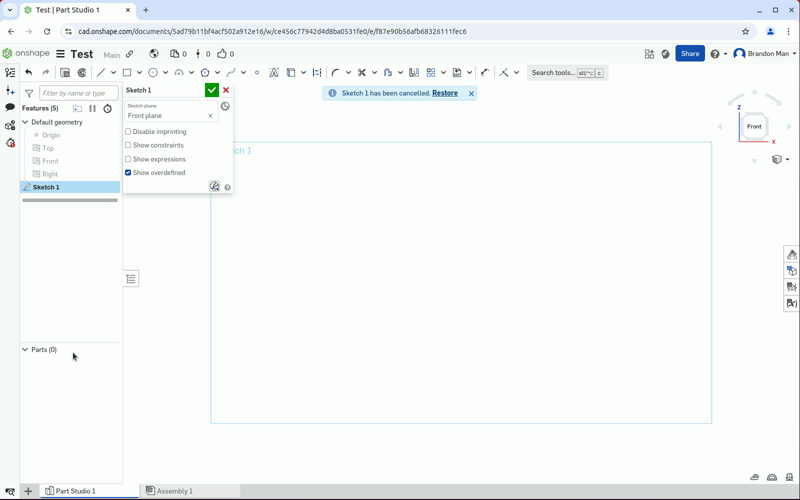
mouse_move(407, 272)
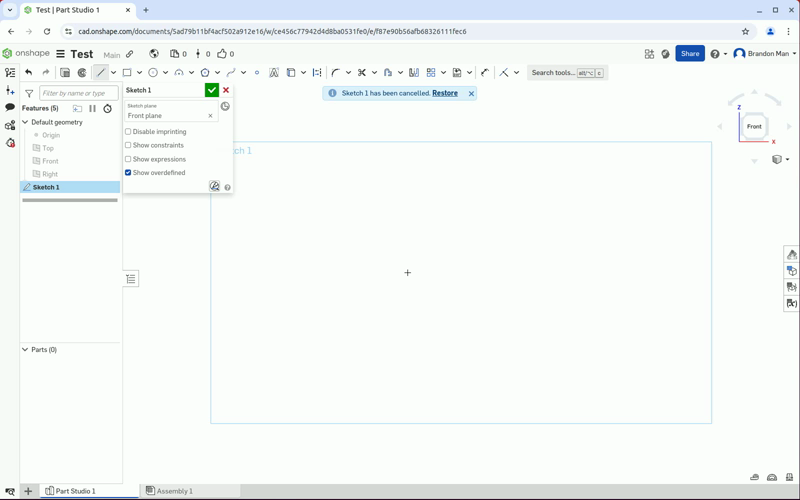
click(407, 272)
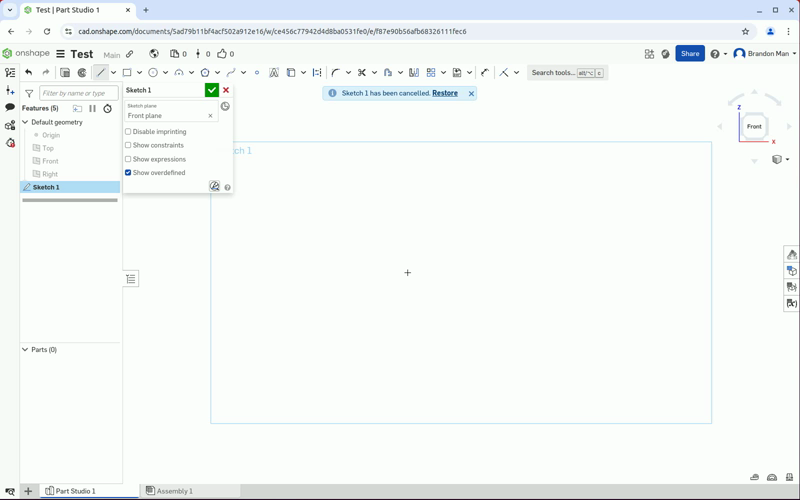
key_up(shift)
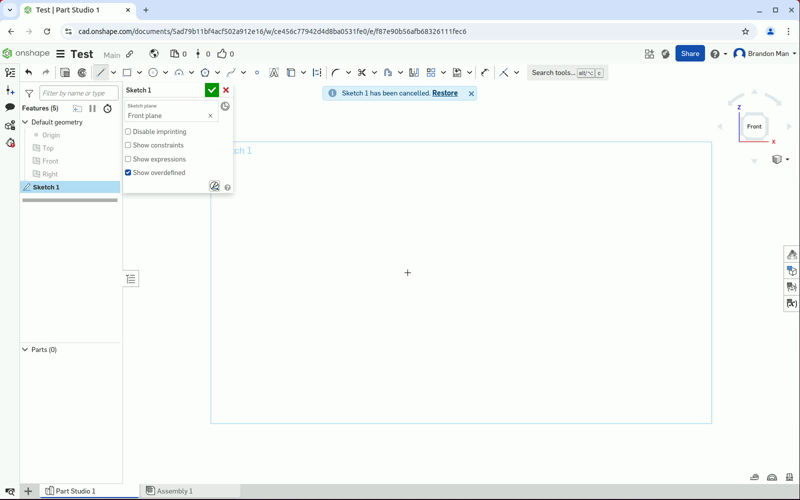
key_down(shift)
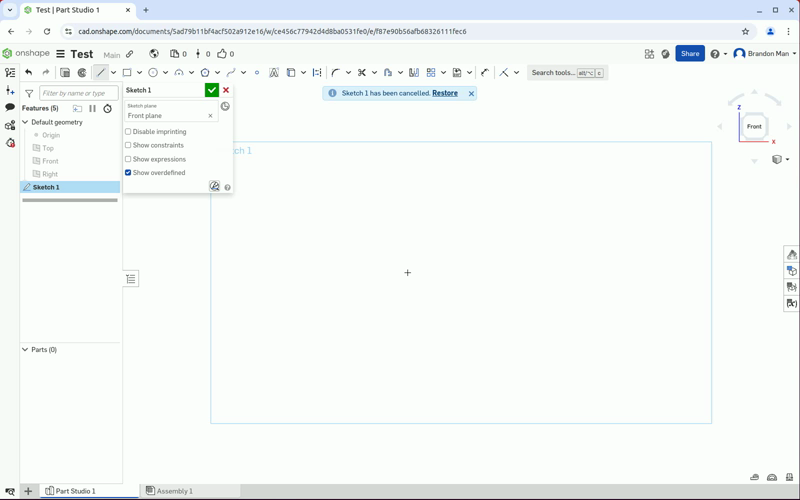
mouse_move(561, 272)
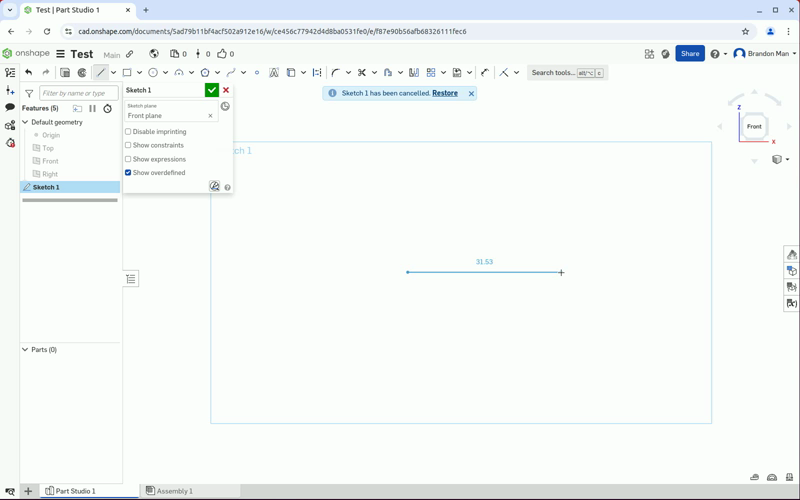
click(561, 272)
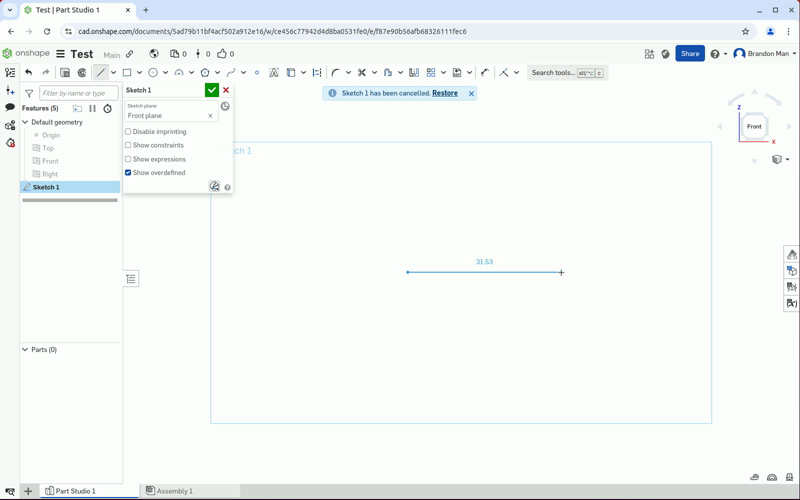
key_up(shift)
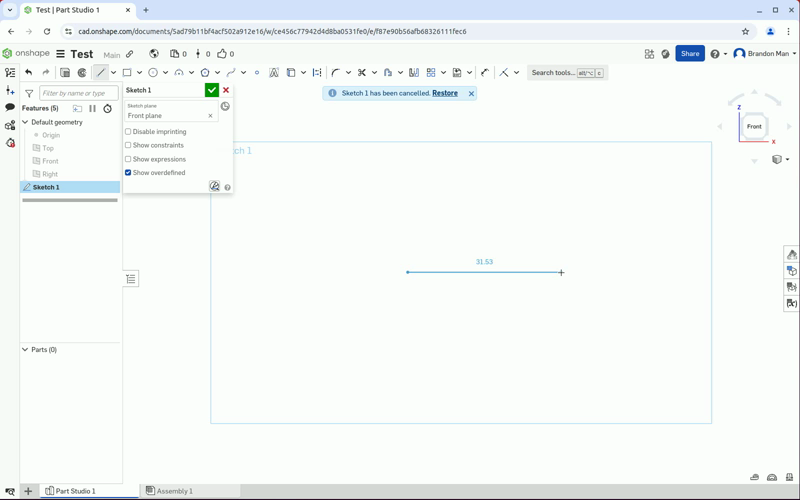
key_down(shift)
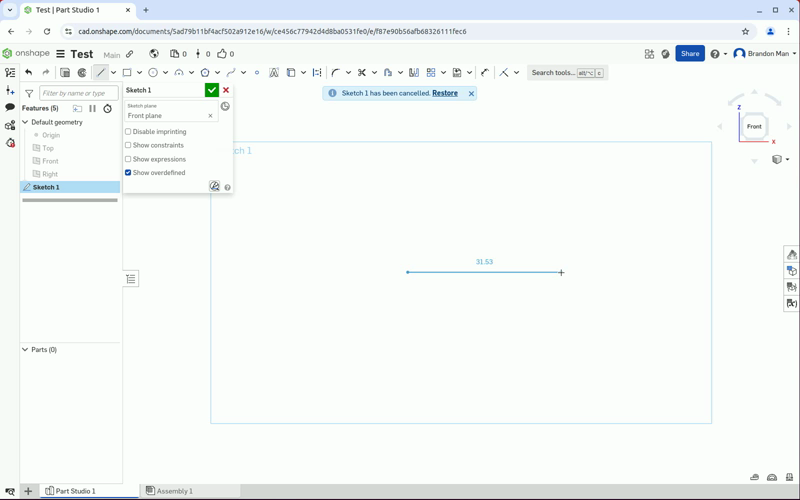
mouse_move(561, 191)
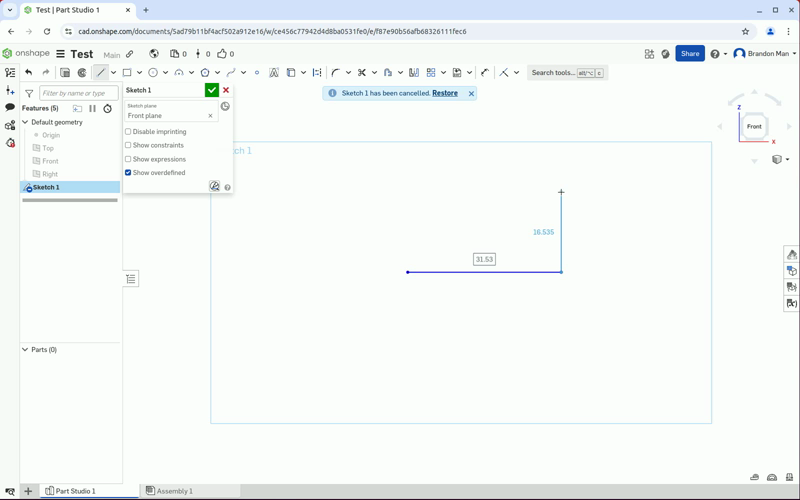
click(561, 191)
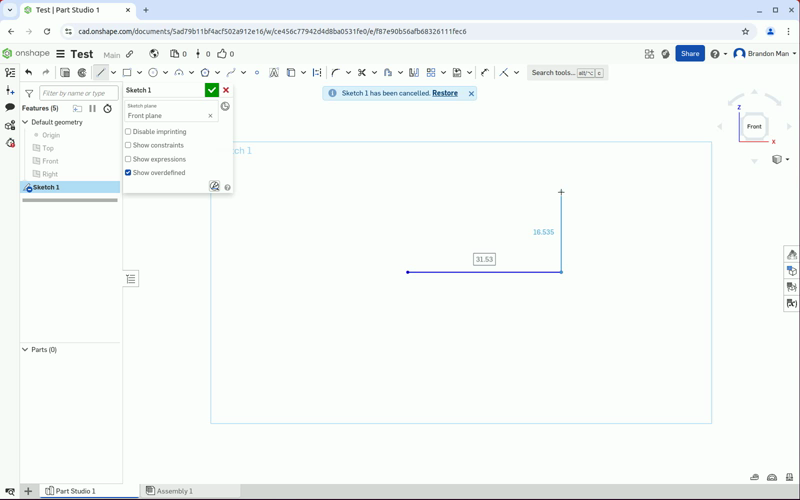
key_up(shift)
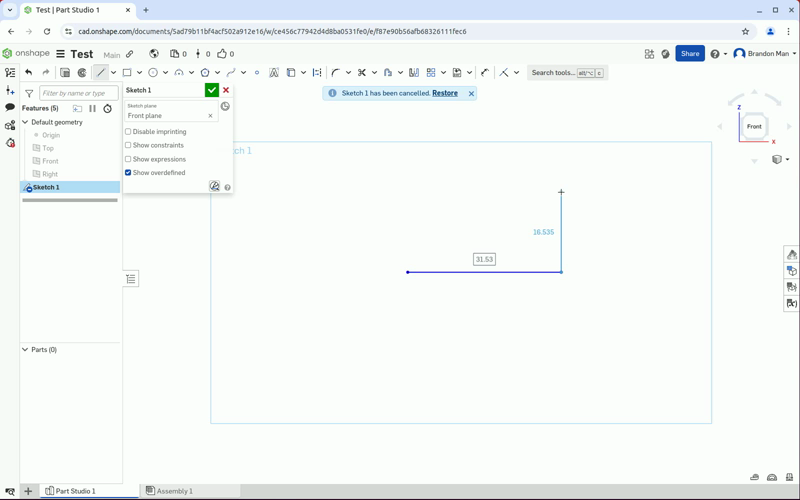
key_down(shift)
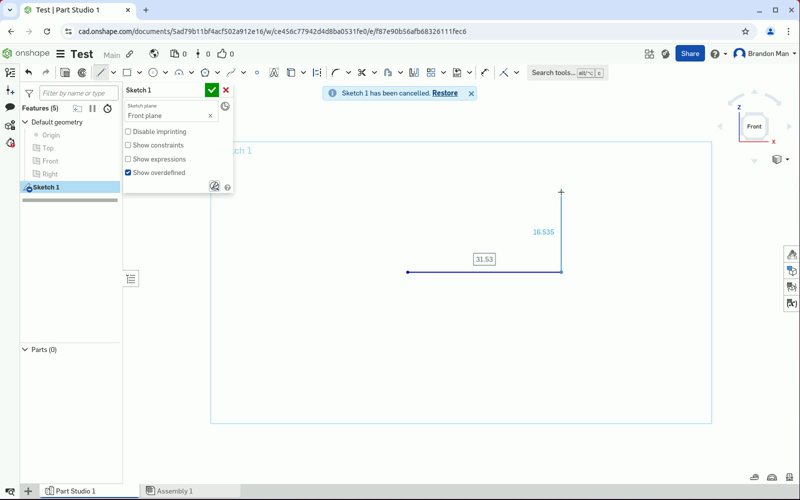
mouse_move(407, 191)
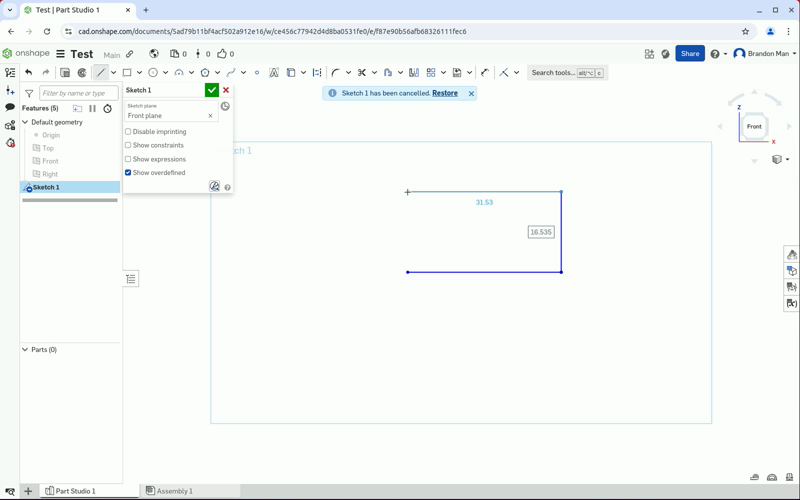
click(407, 191)
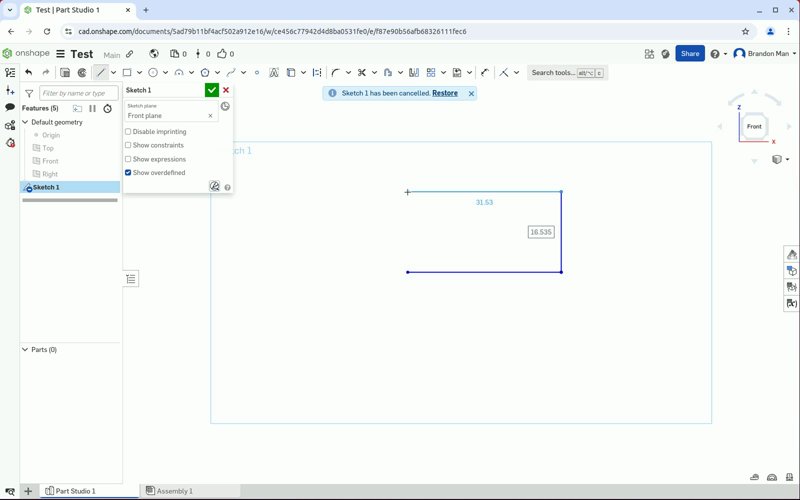
key_up(shift)
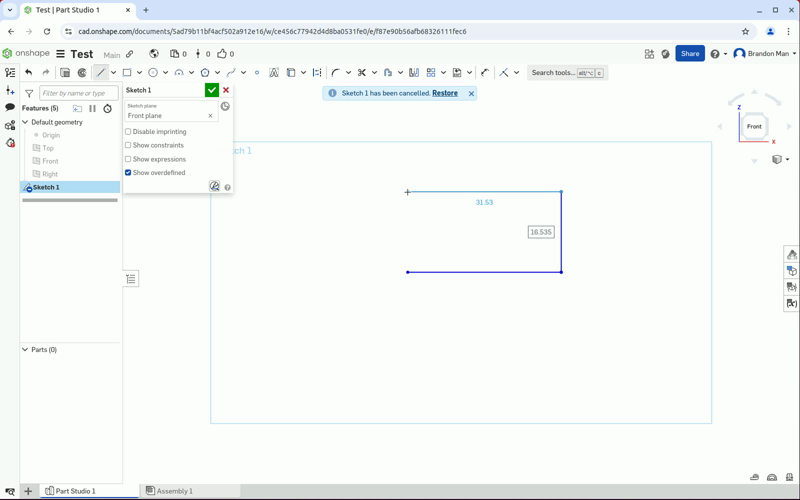
key_down(shift)
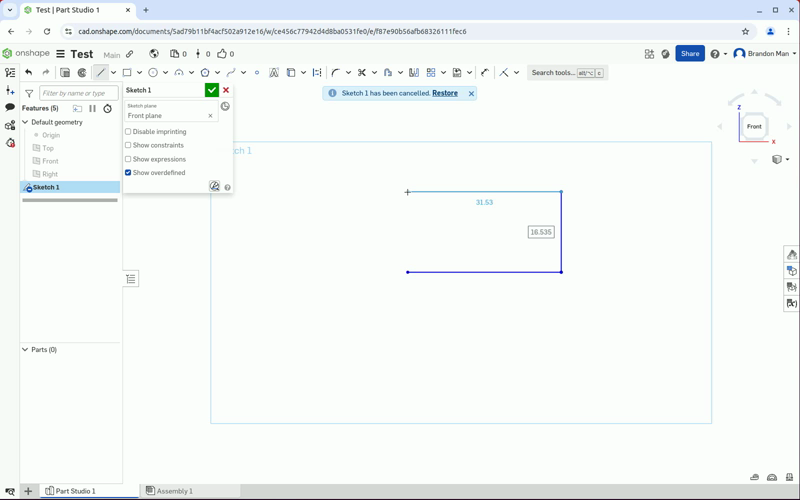
mouse_move(407, 272)
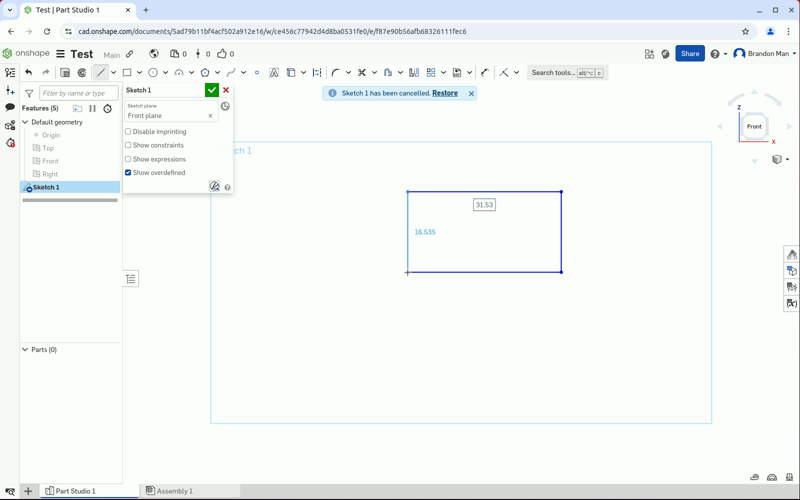
key_up(shift)
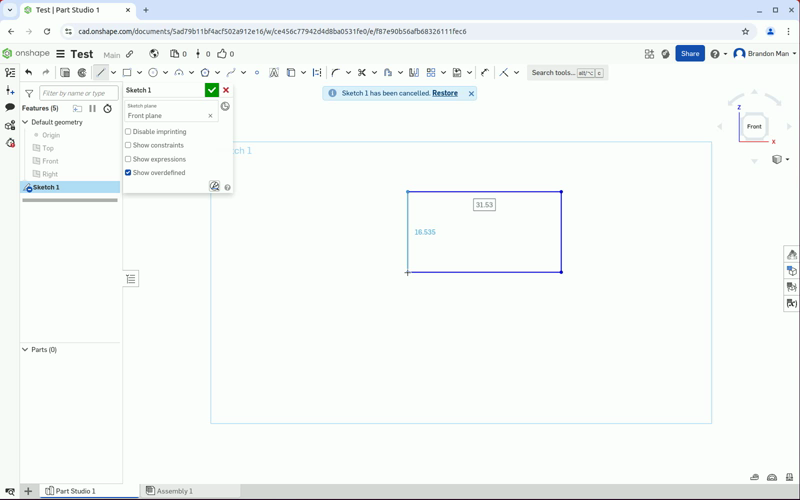
click(407, 272)
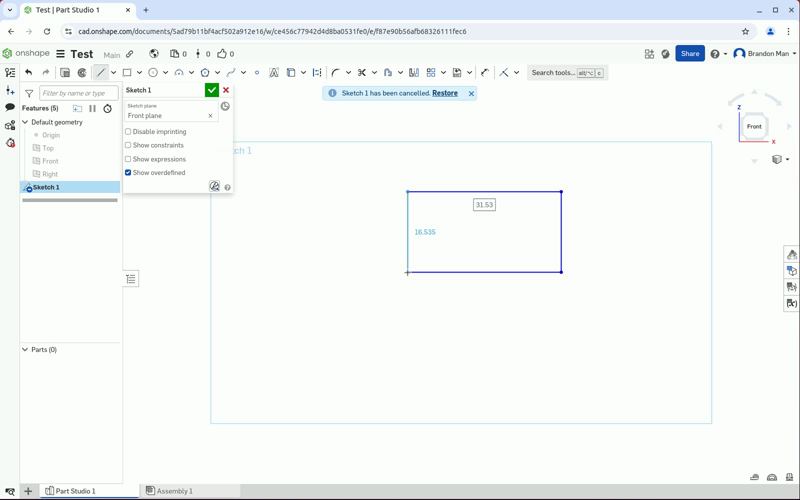
key(esc)
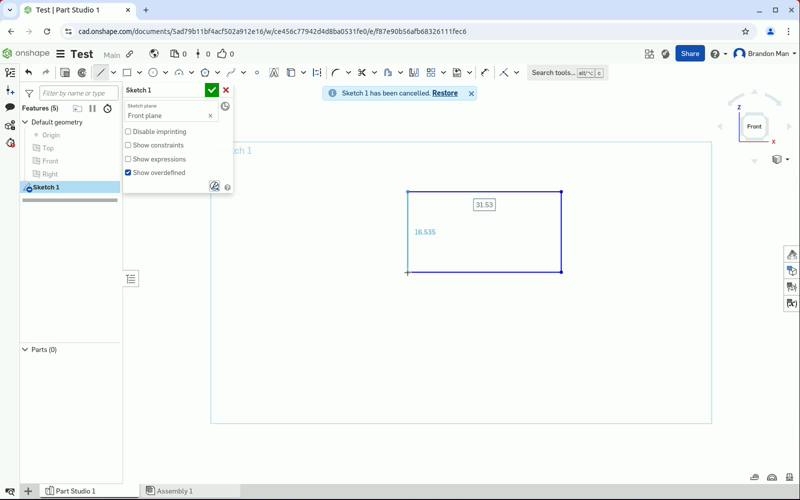
mouse_move(552, 232)
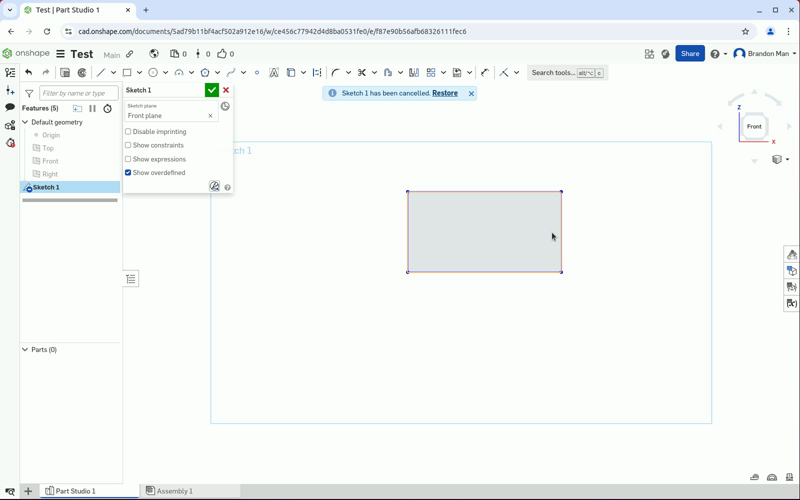
click(552, 232)
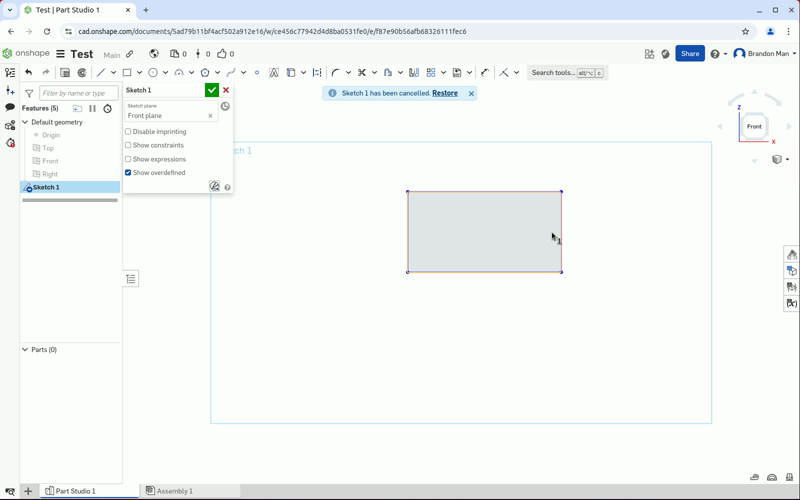
mouse_move(73, 352)
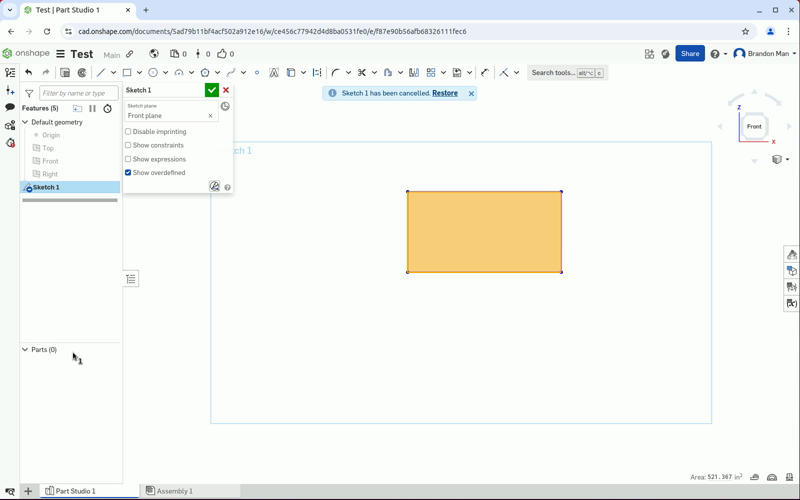
key(shift+y)
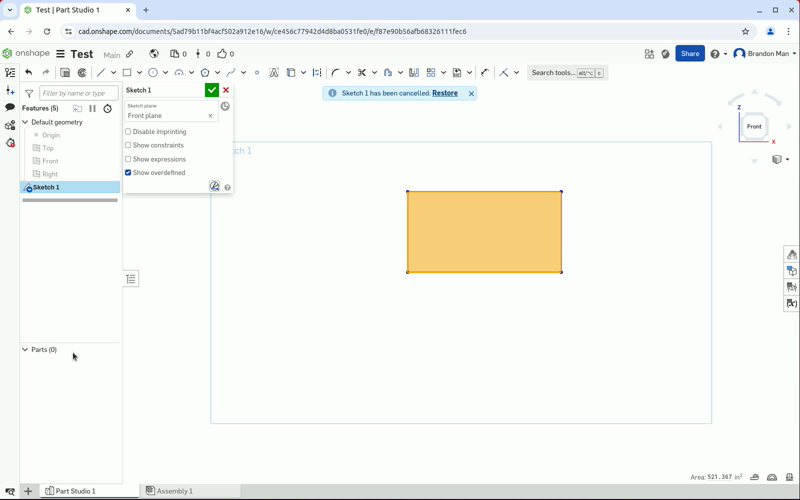
key(shift+e)
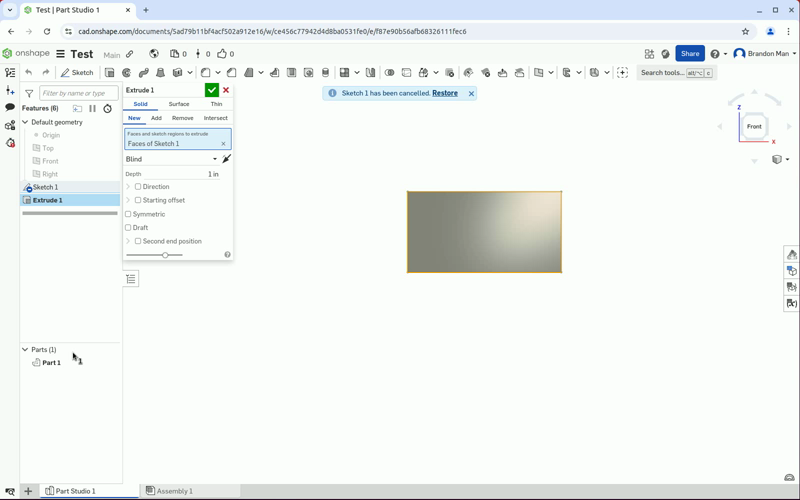
mouse_move(143, 106)
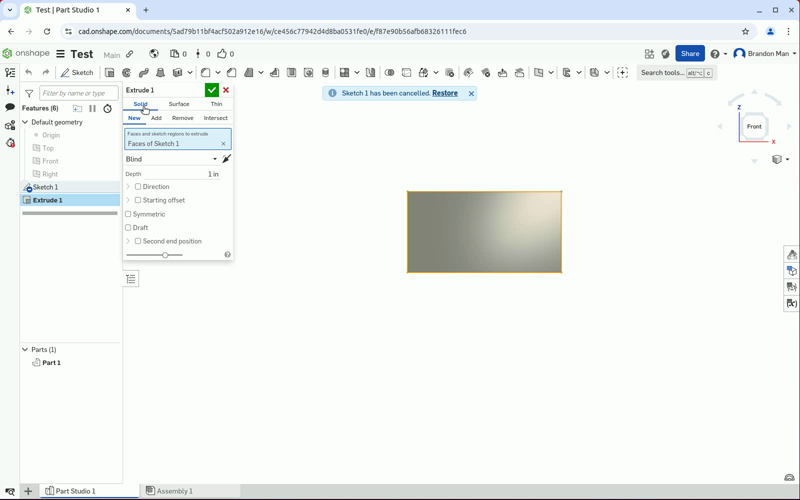
click(143, 106)
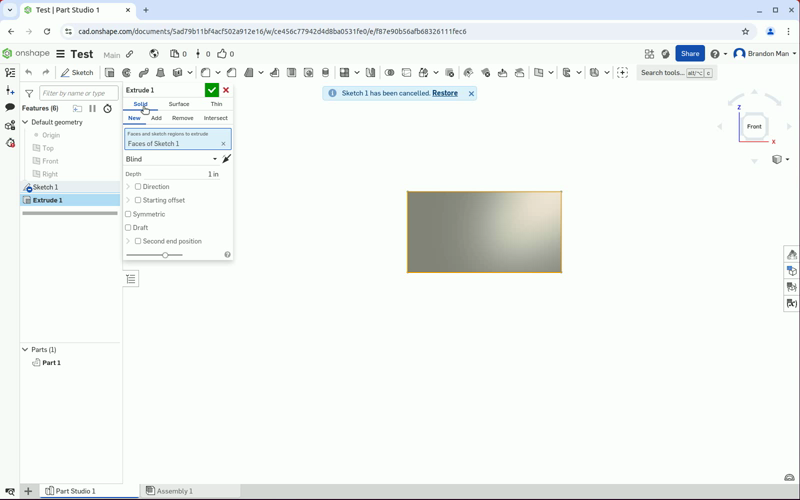
mouse_move(137, 120)
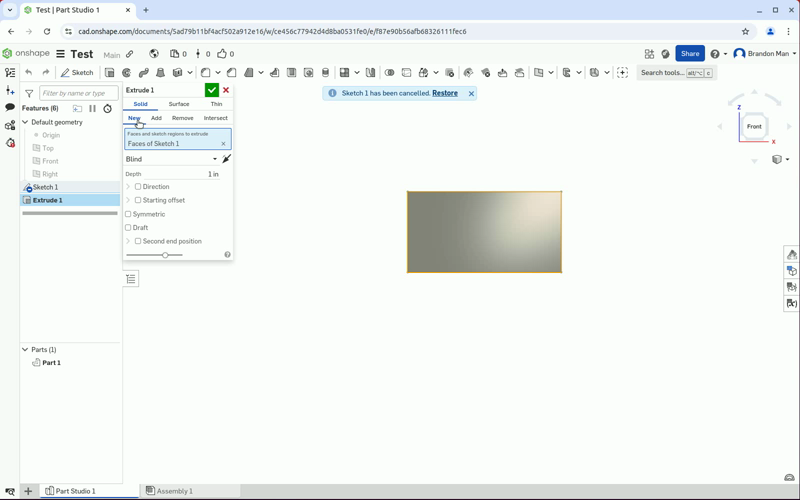
click(137, 120)
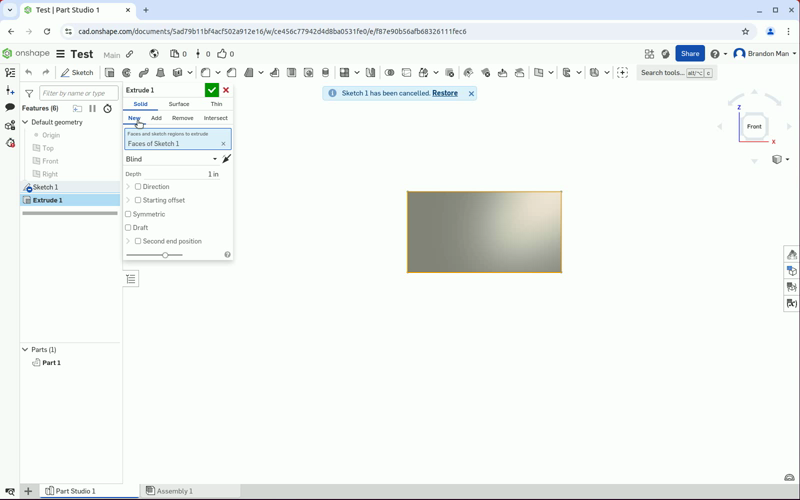
key(tab, 4)
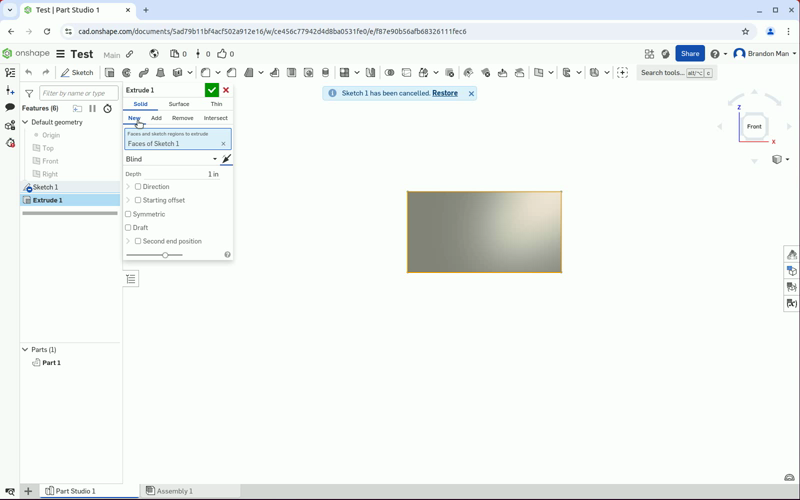
text(23.108)
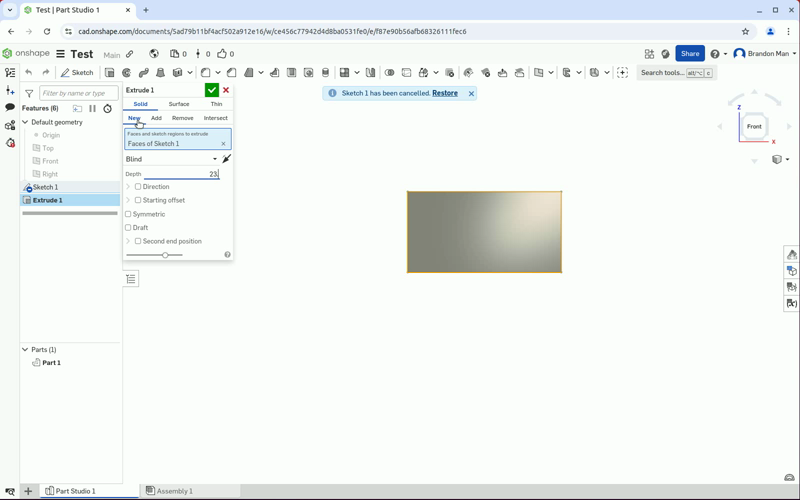
key(enter)
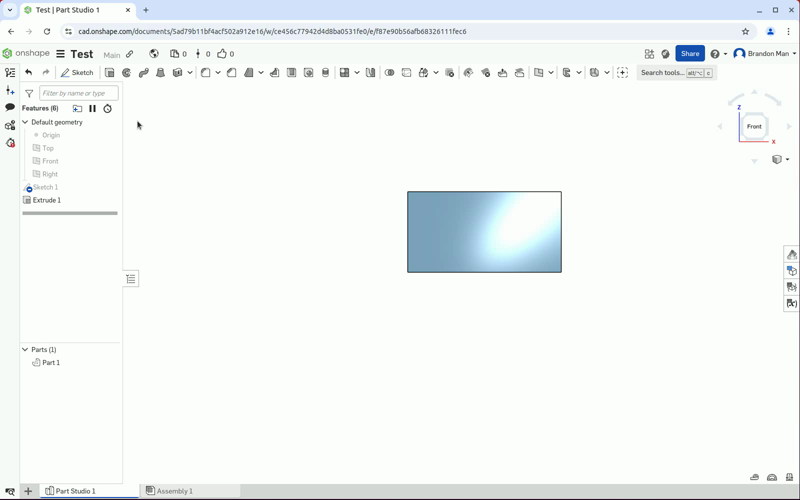
key(shift+h)
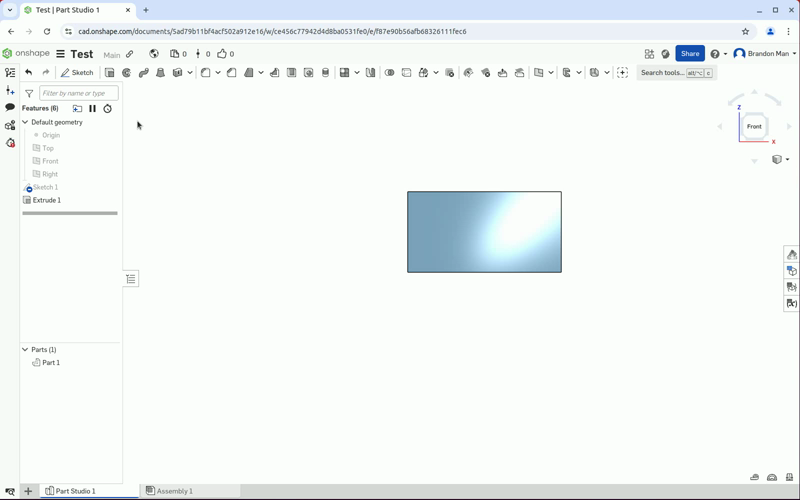
key(shift+h)
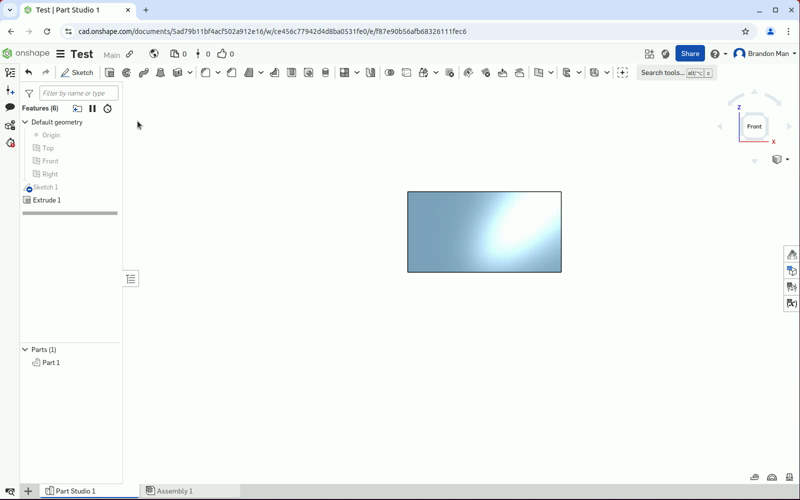
mouse_move(73, 189)
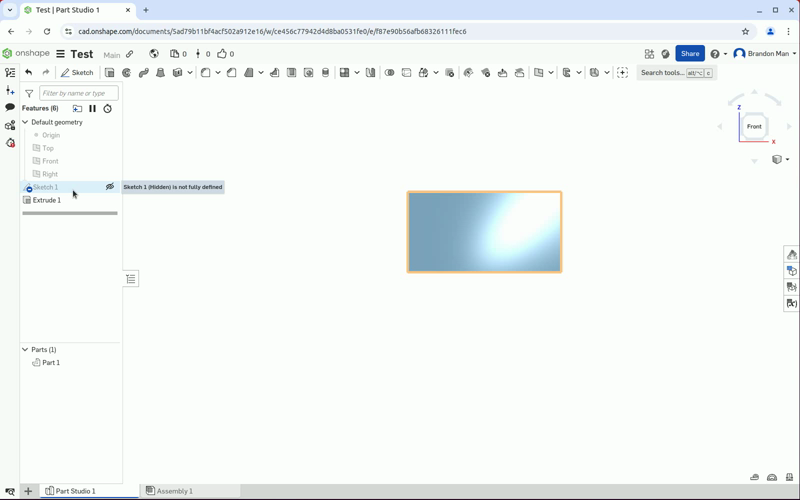
click(73, 189)
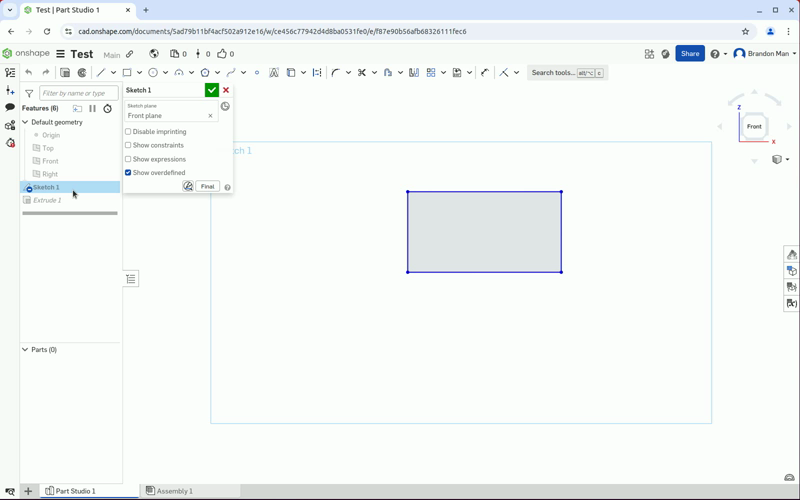
mouse_move(229, 92)
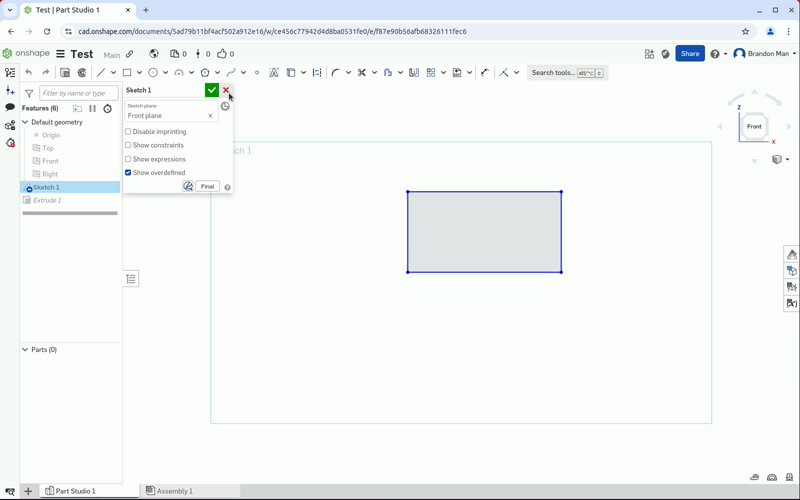
click(229, 92)
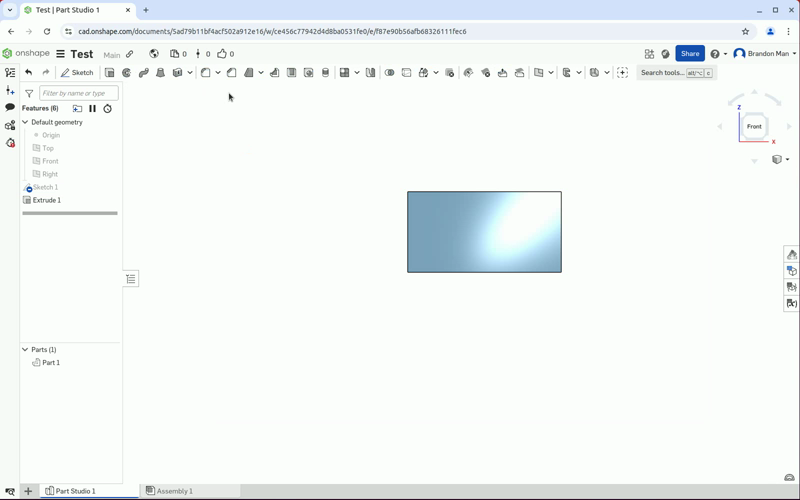
mouse_move(73, 352)
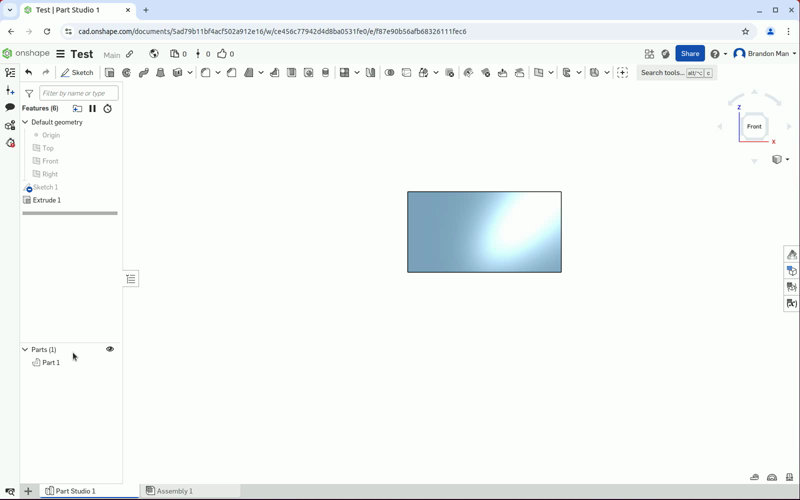
key(y)
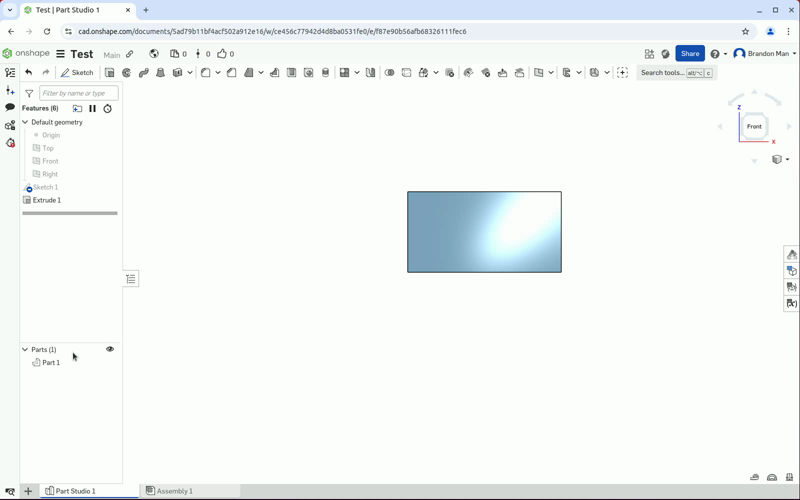
key(shift+p)
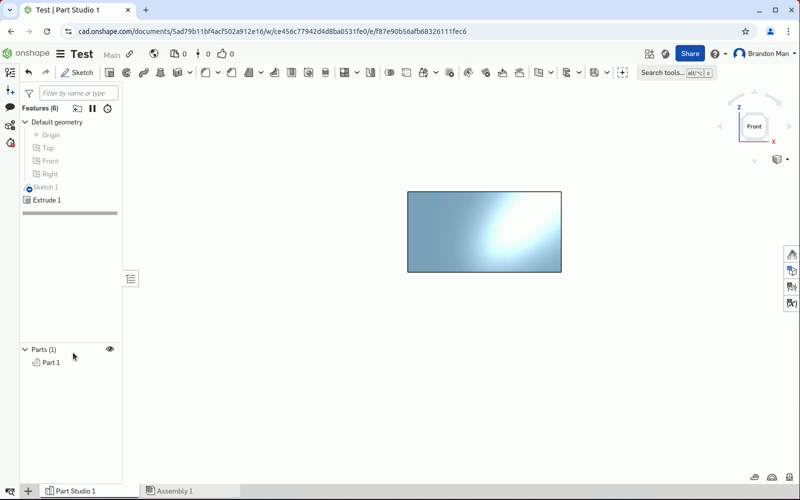
key(space)
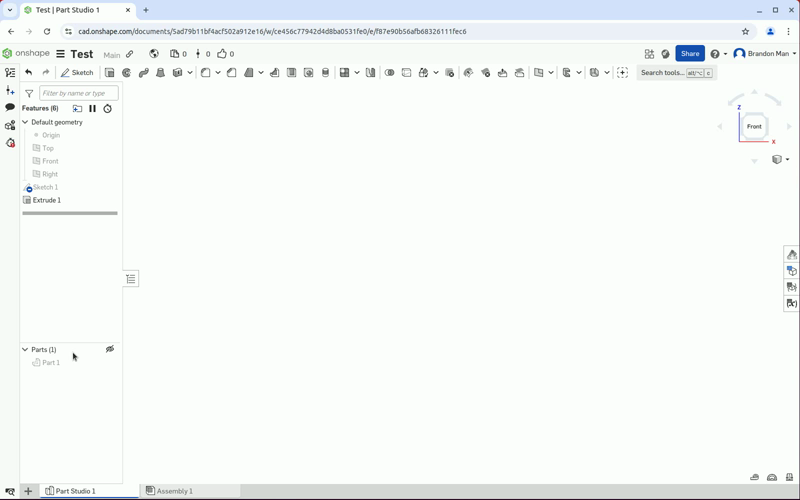
key_down(shift)
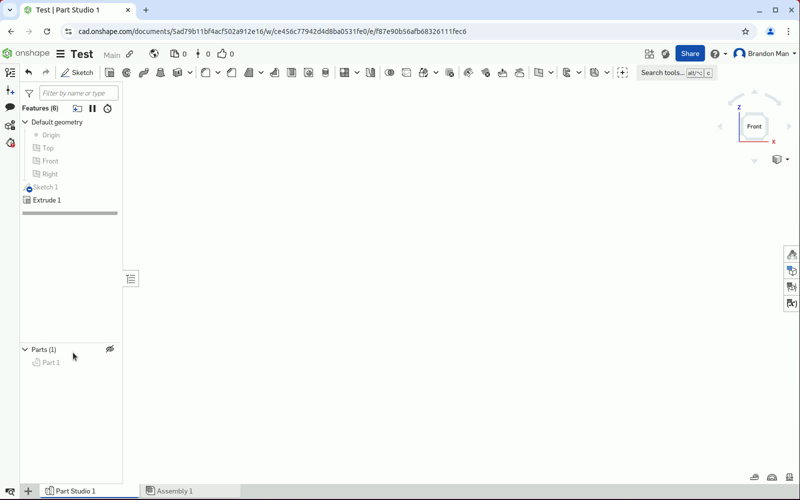
key(left)
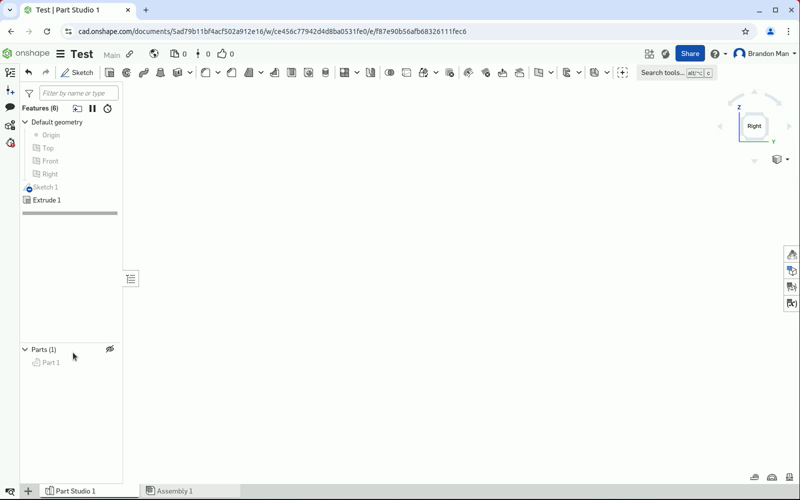
key_up(shift)
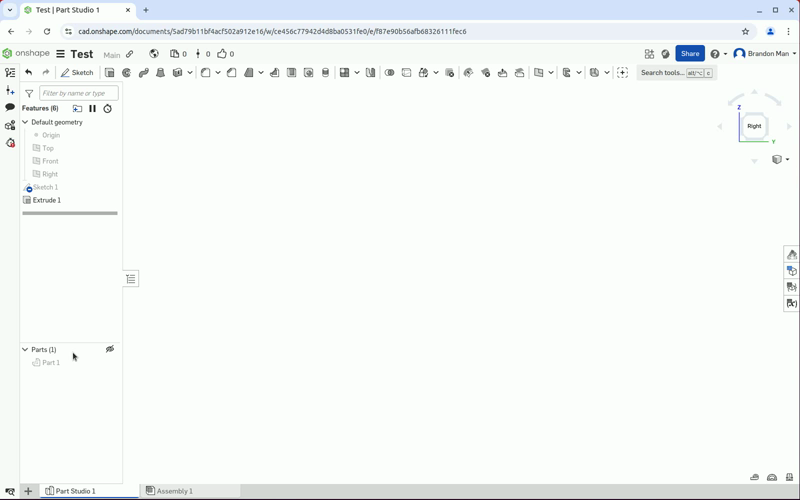
mouse_move(73, 352)
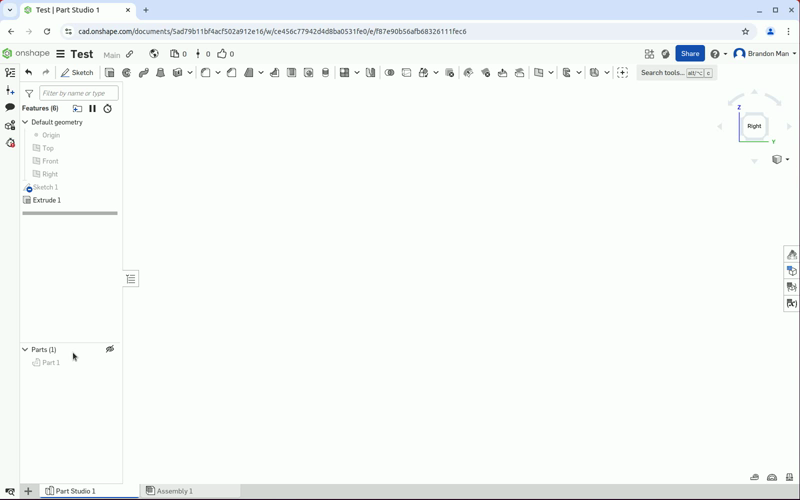
key(shift+y)
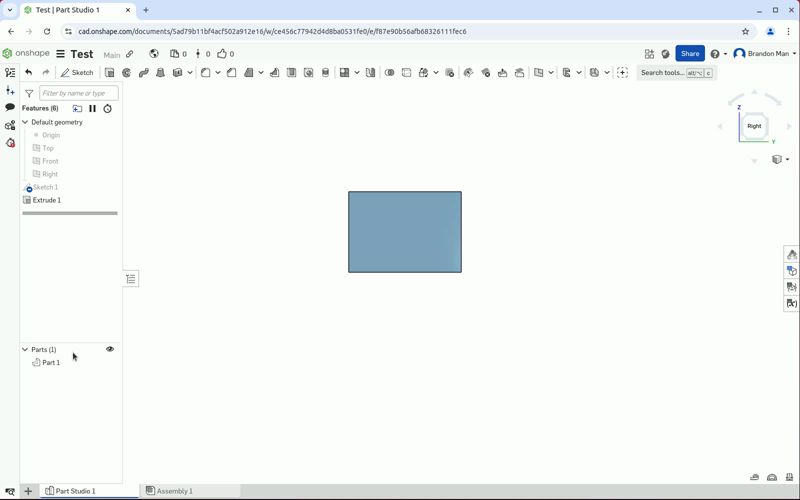
mouse_move(541, 75)
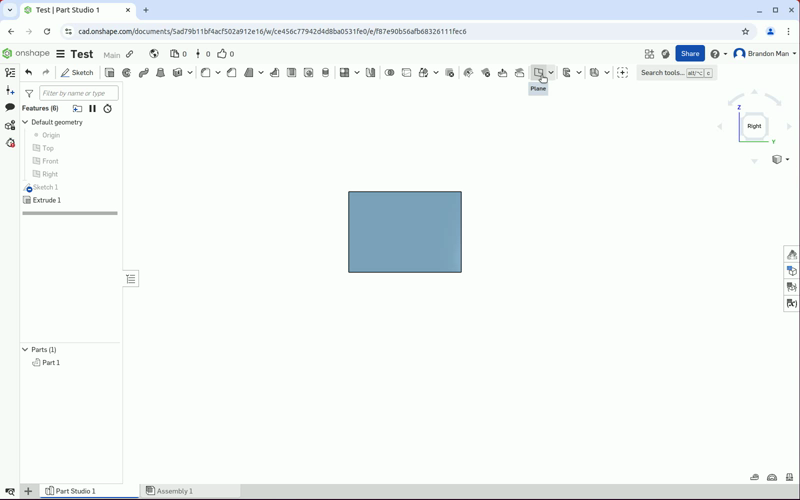
click(541, 75)
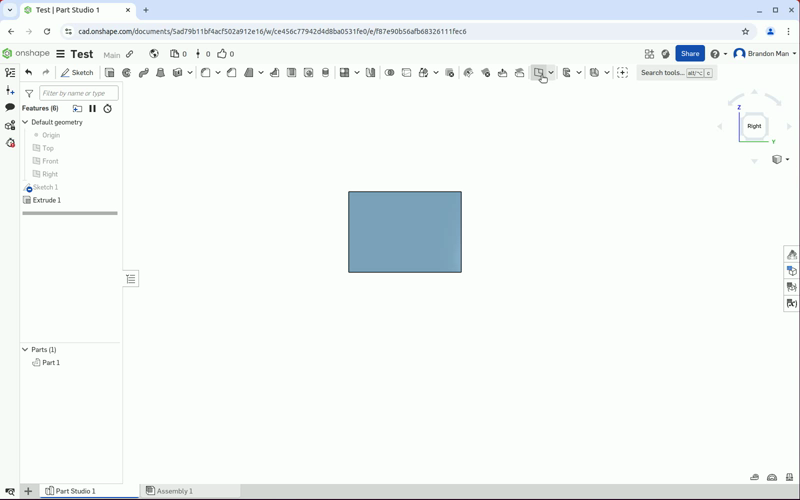
mouse_move(73, 176)
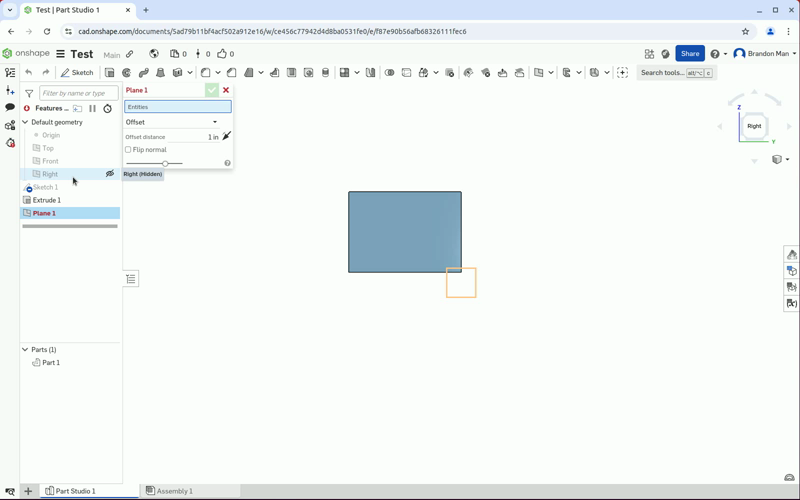
click(73, 176)
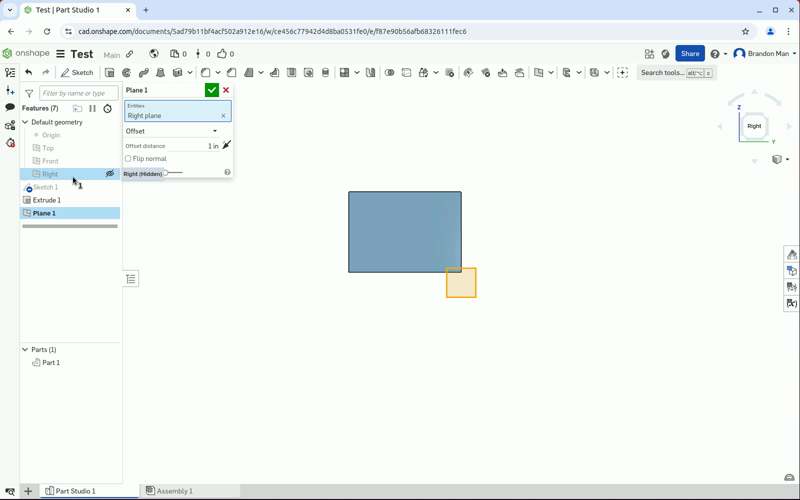
key(tab, 2)
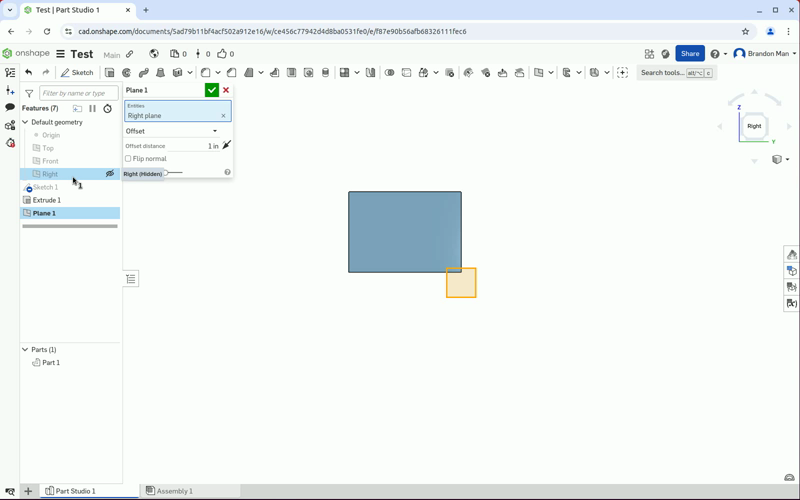
text(20.705)
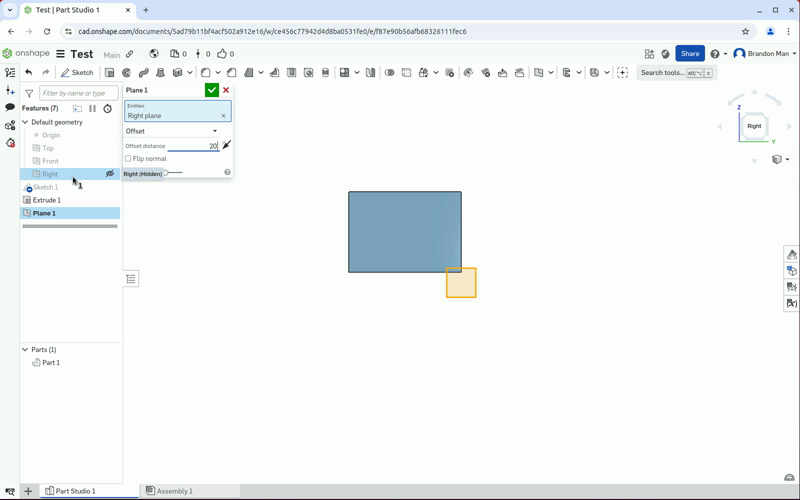
key(enter, 2)
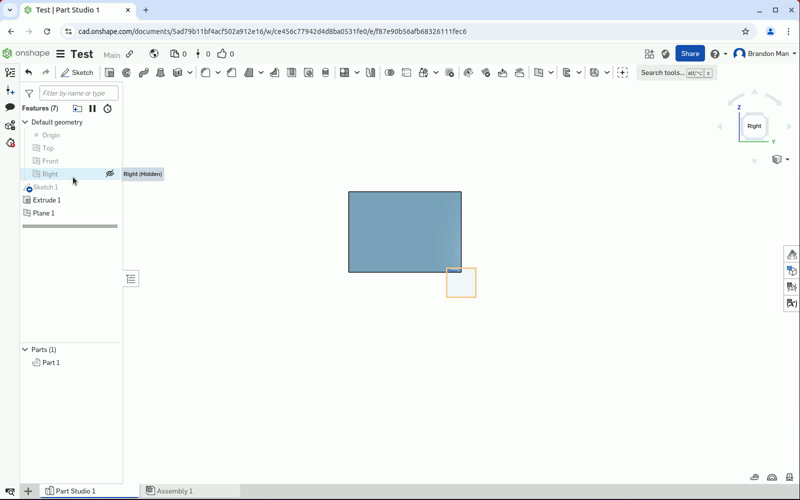
key(shift+s)
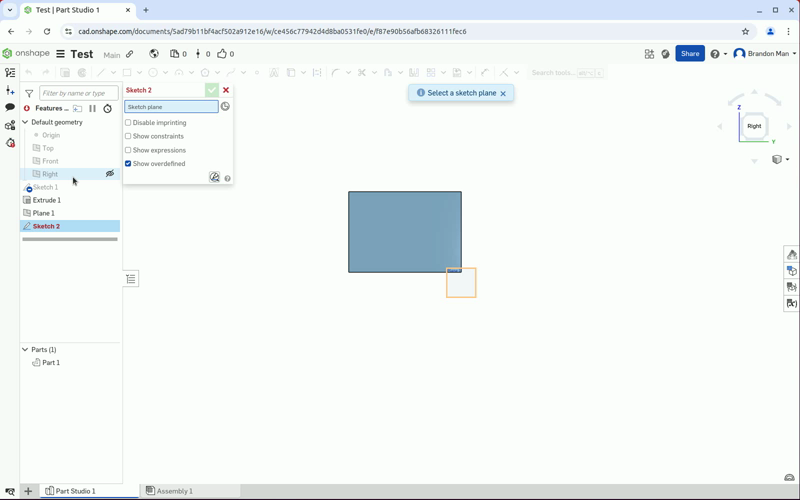
mouse_move(73, 215)
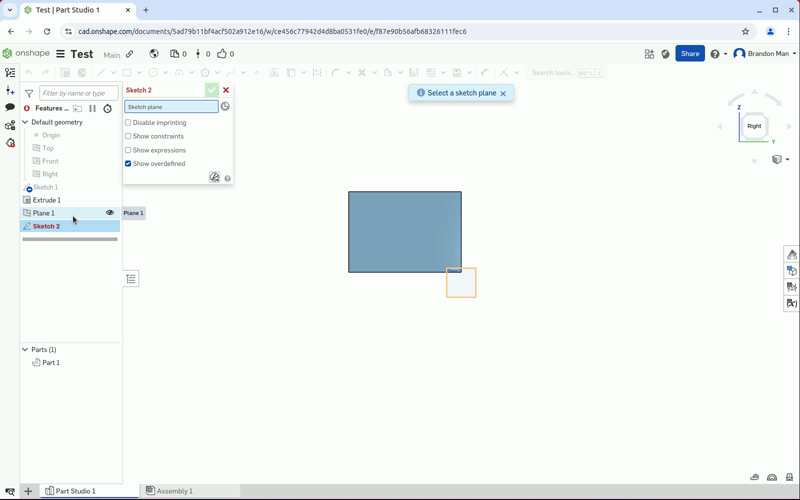
click(73, 215)
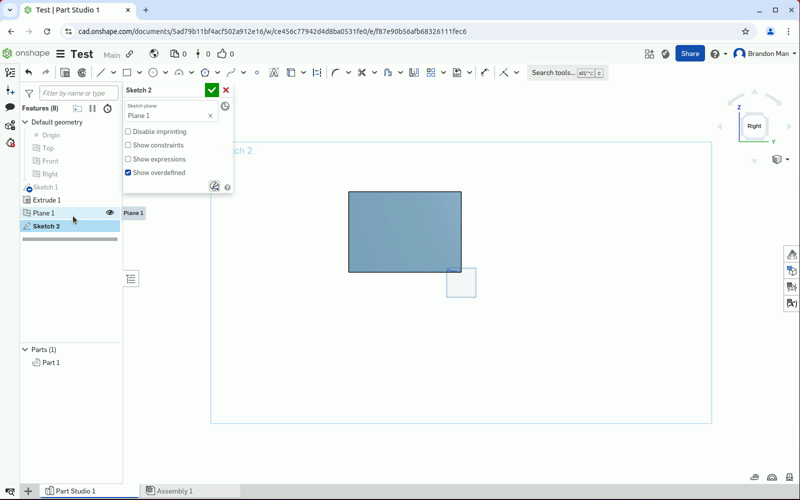
mouse_move(73, 352)
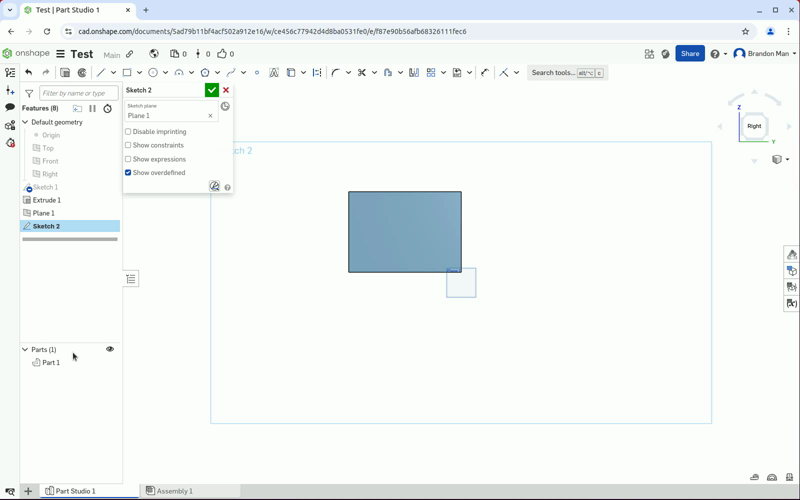
key(y)
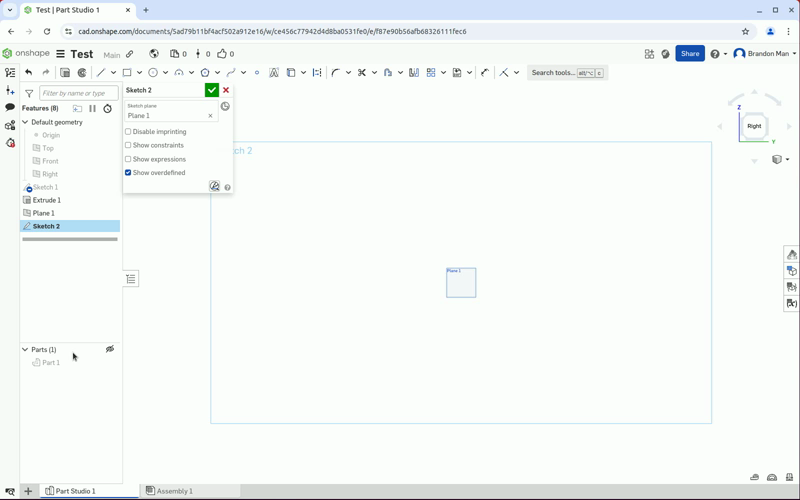
key(l)
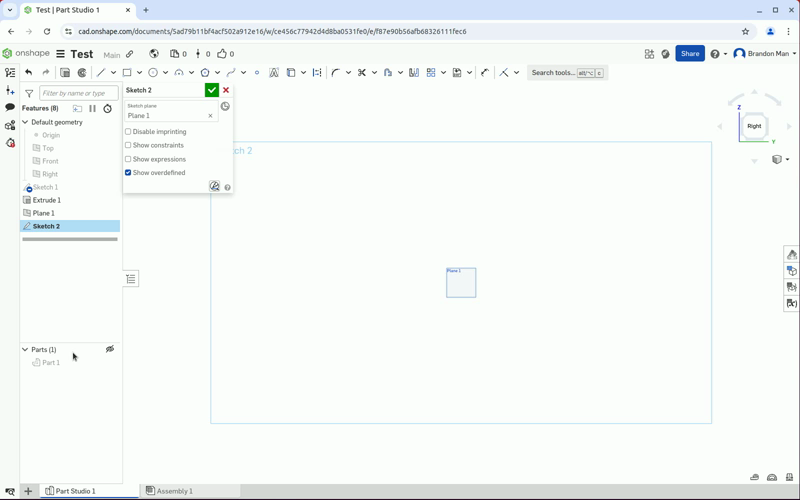
key_down(shift)
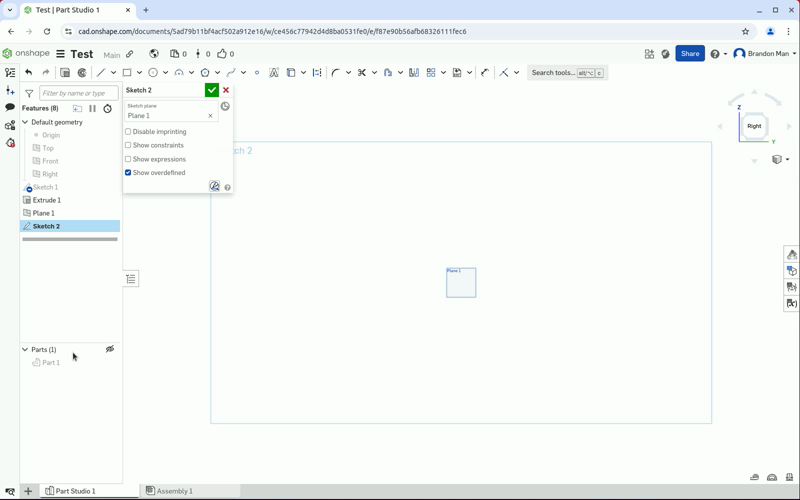
mouse_move(352, 267)
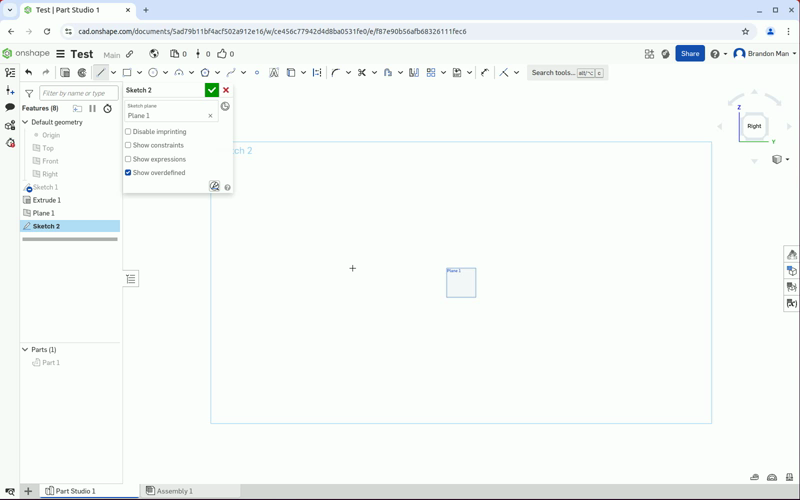
click(352, 267)
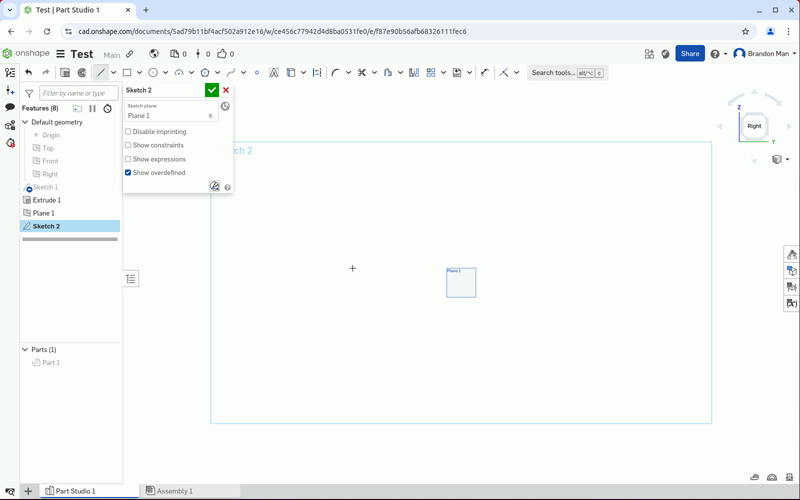
key_up(shift)
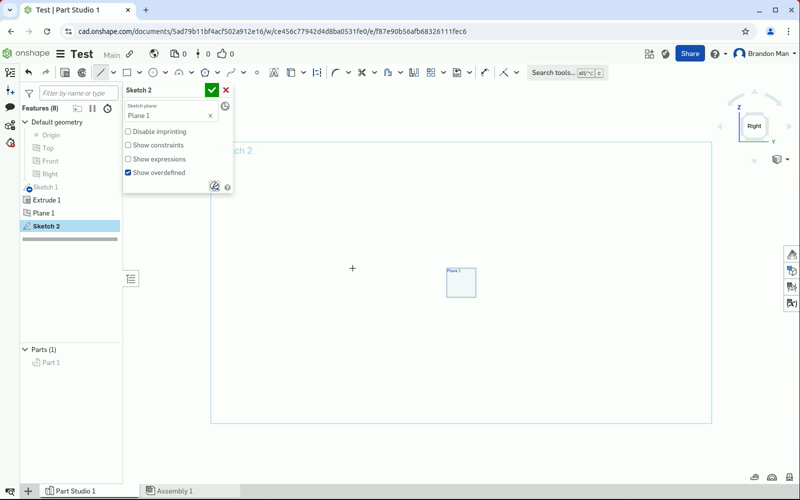
key_down(shift)
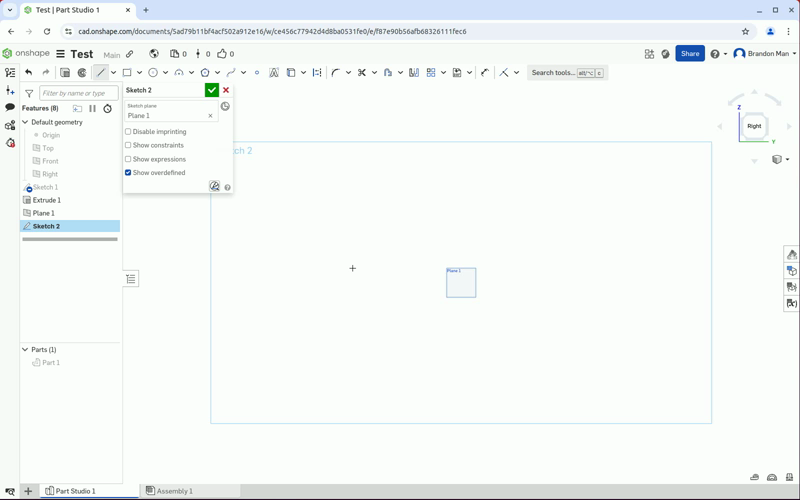
mouse_move(460, 267)
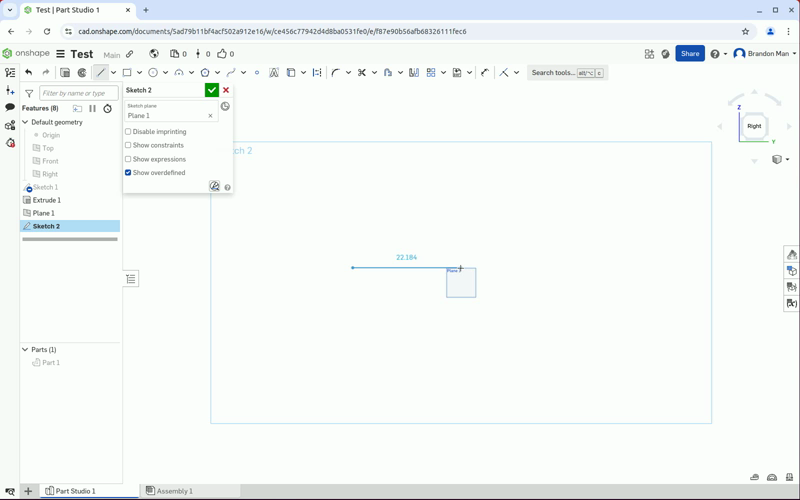
click(460, 267)
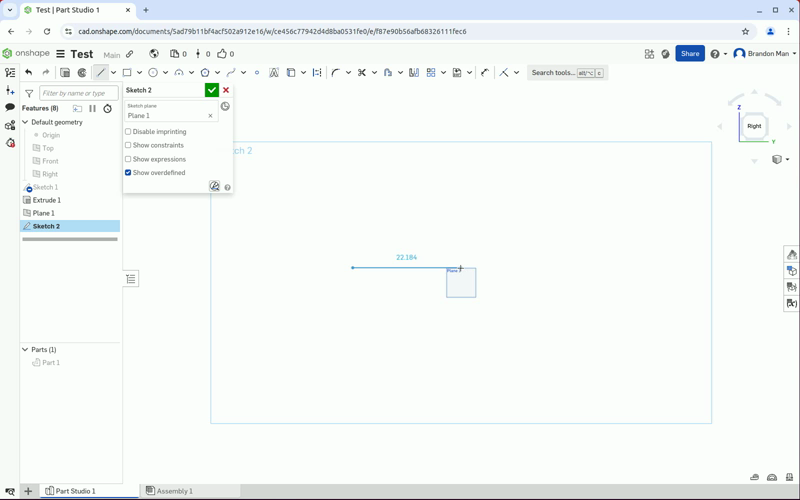
key_up(shift)
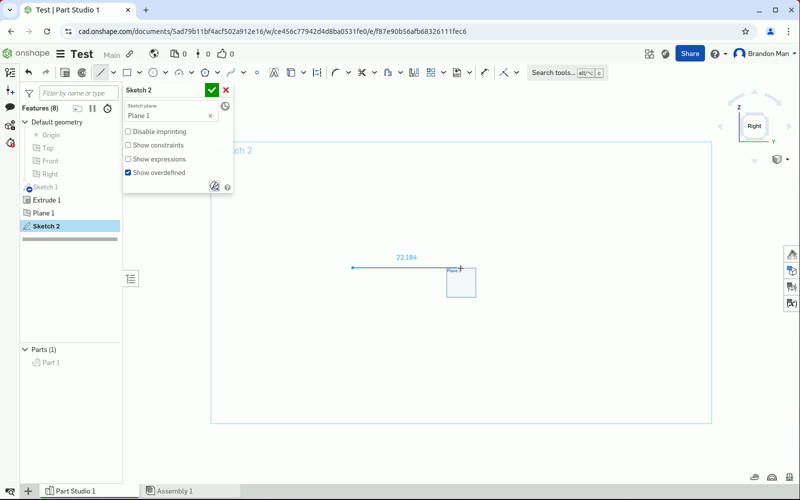
key_down(shift)
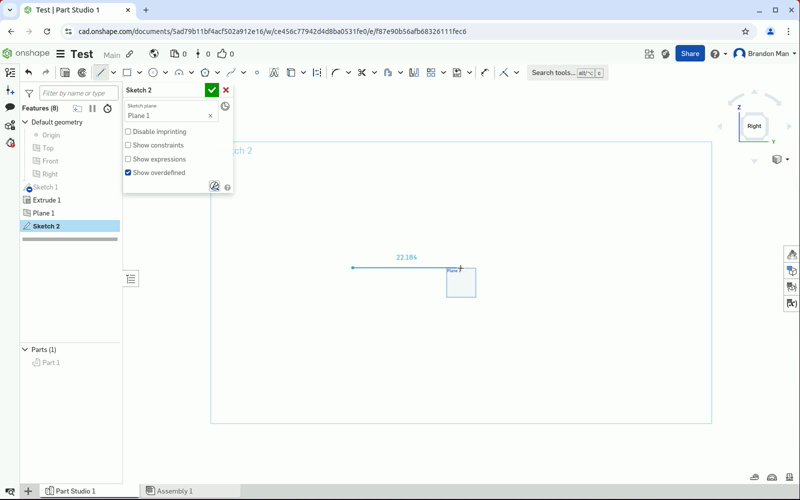
mouse_move(460, 196)
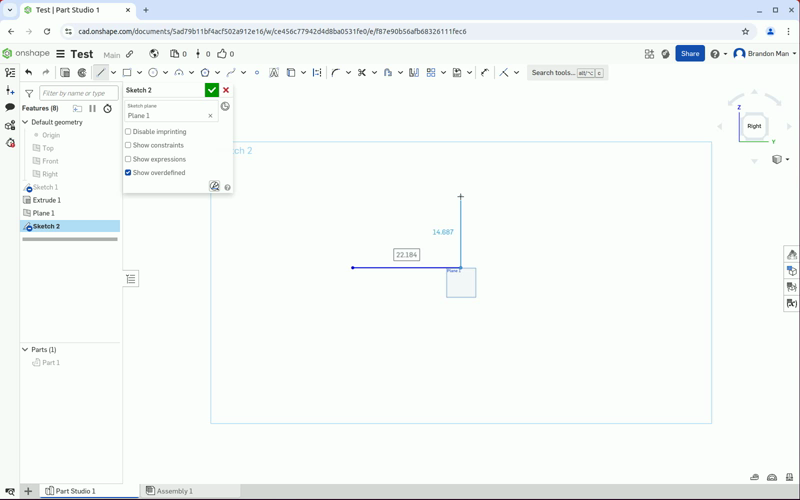
click(460, 196)
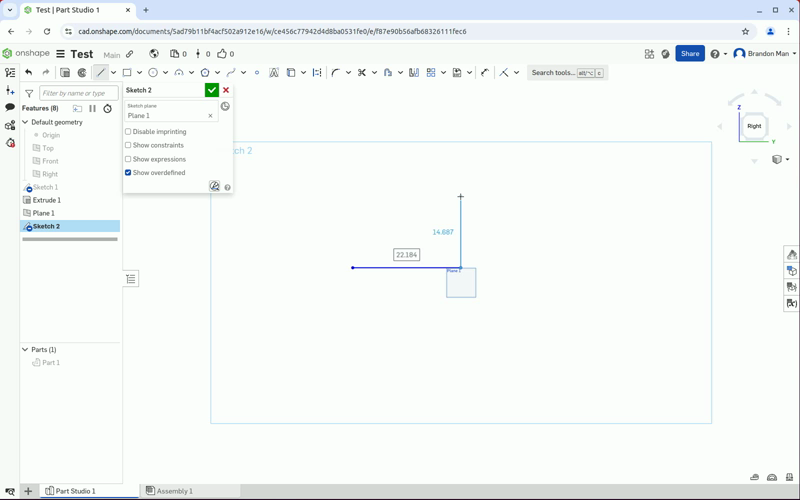
key_up(shift)
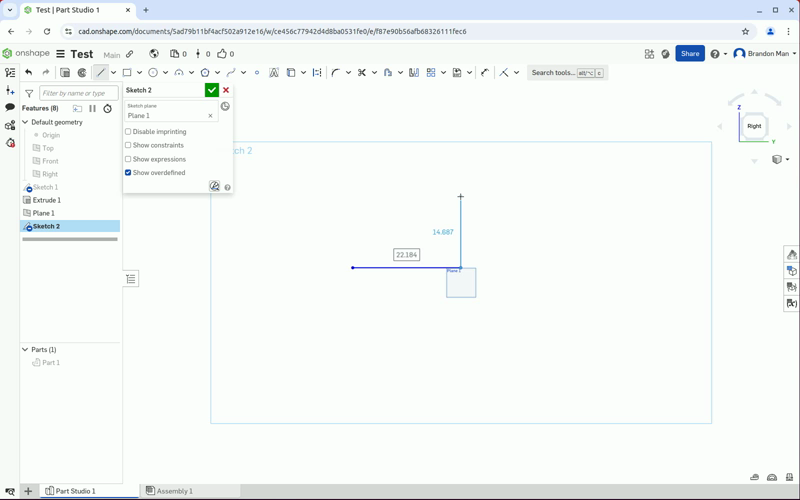
key_down(shift)
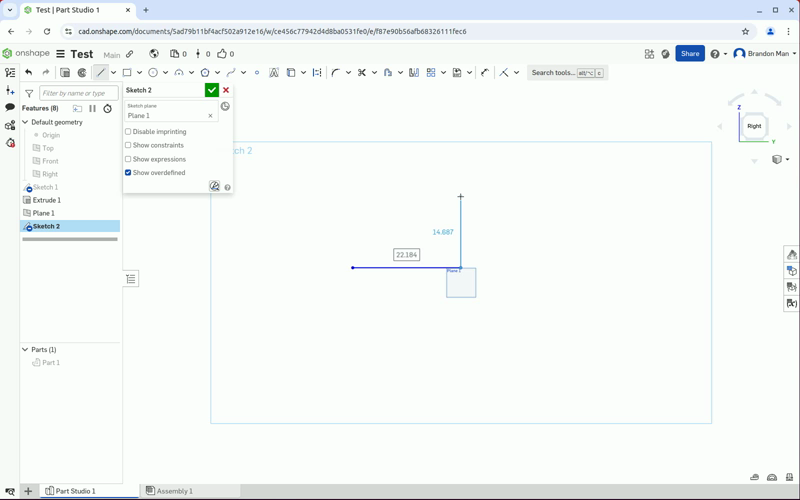
mouse_move(352, 196)
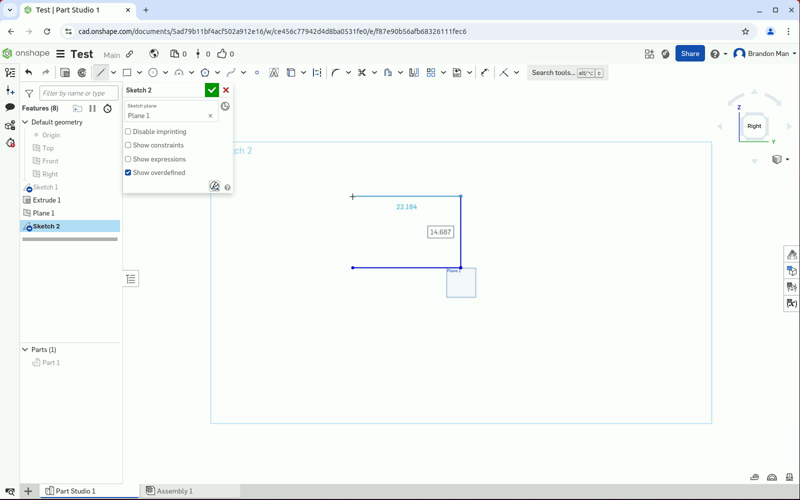
click(352, 196)
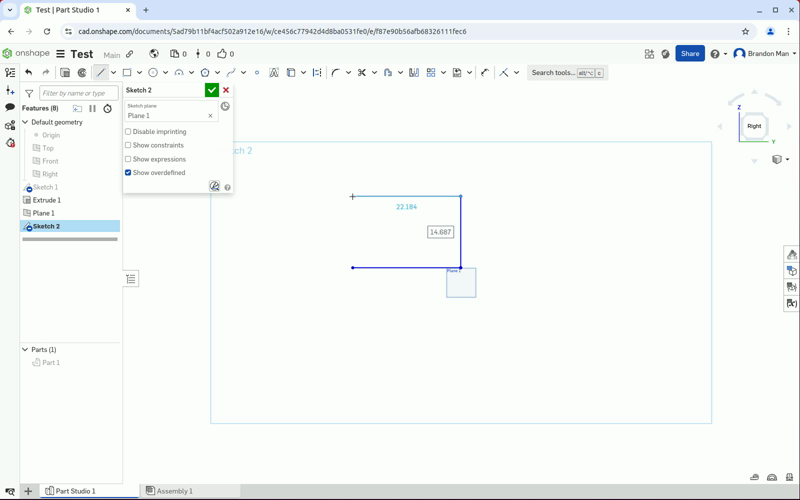
key_up(shift)
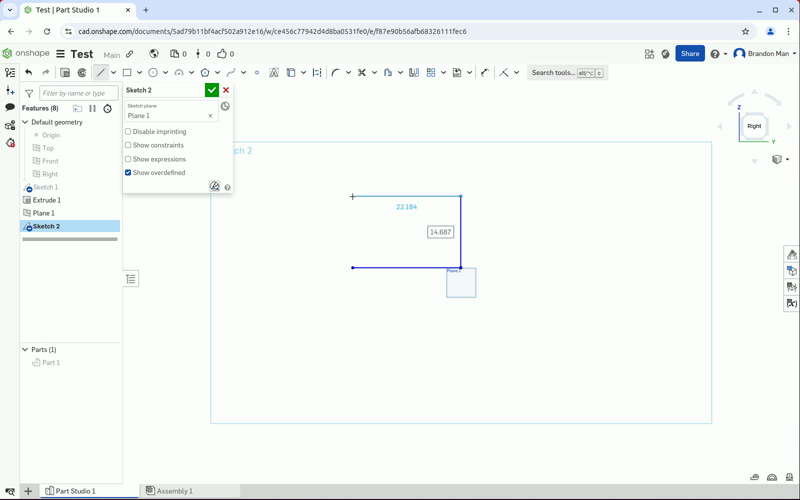
key_down(shift)
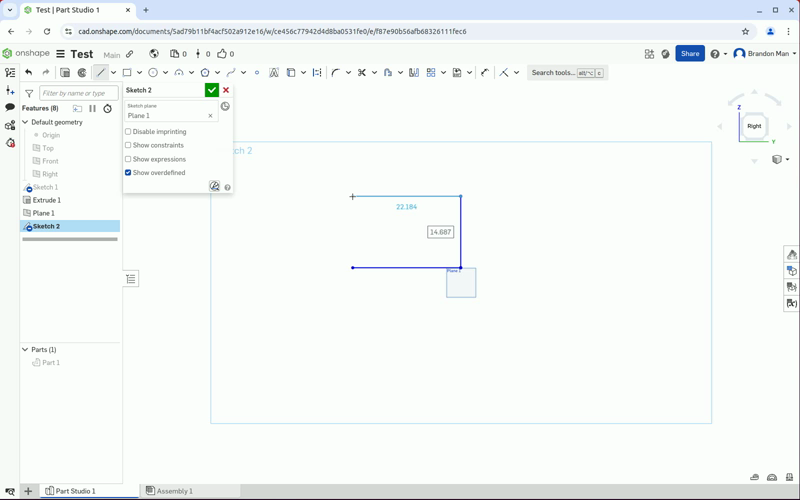
mouse_move(352, 267)
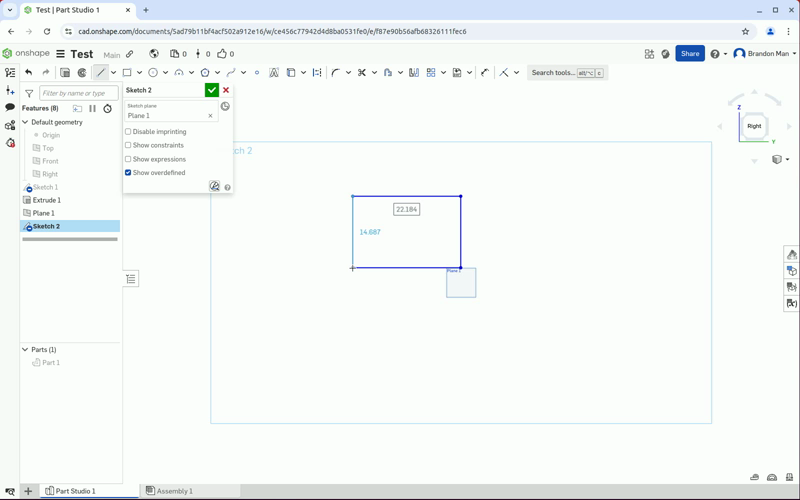
key_up(shift)
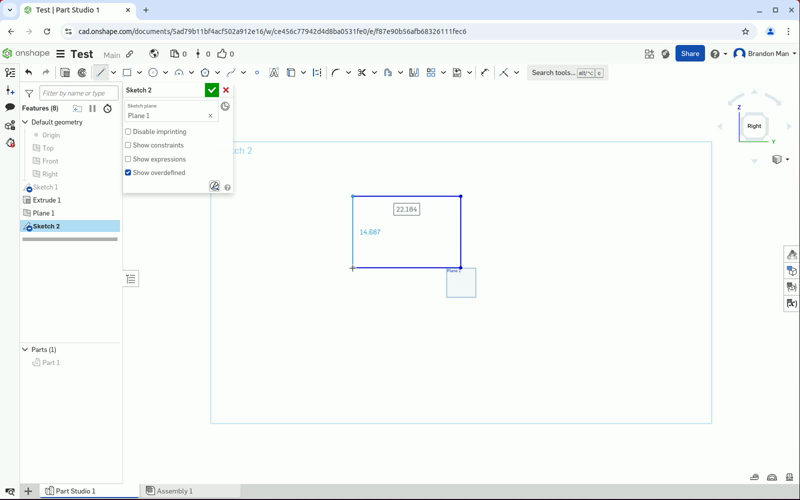
click(352, 267)
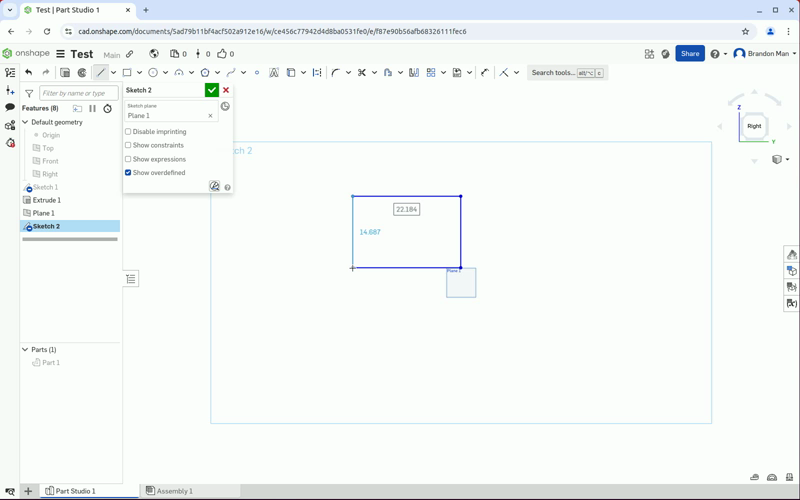
key(esc)
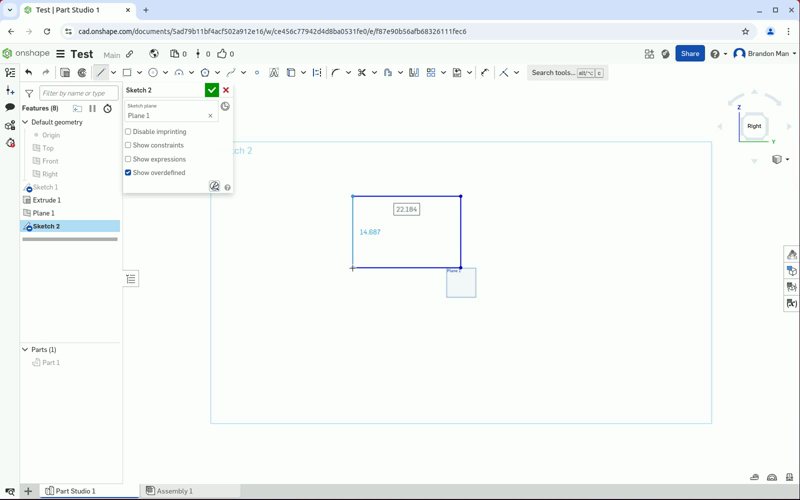
mouse_move(360, 247)
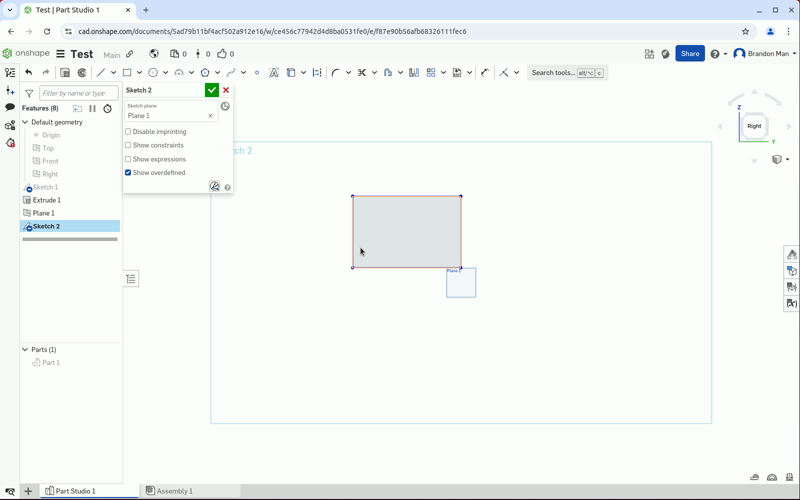
click(360, 247)
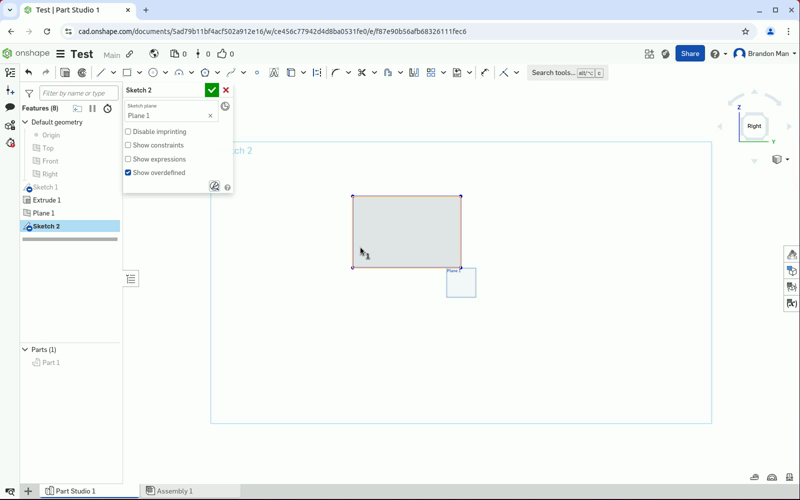
mouse_move(73, 352)
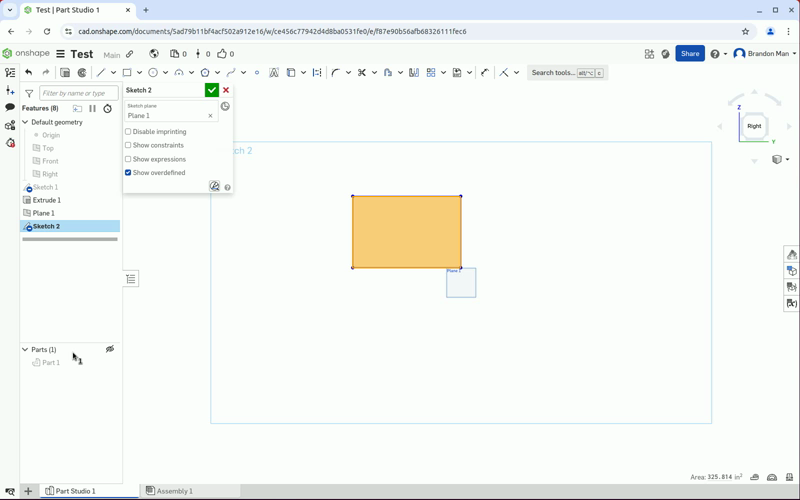
key(shift+y)
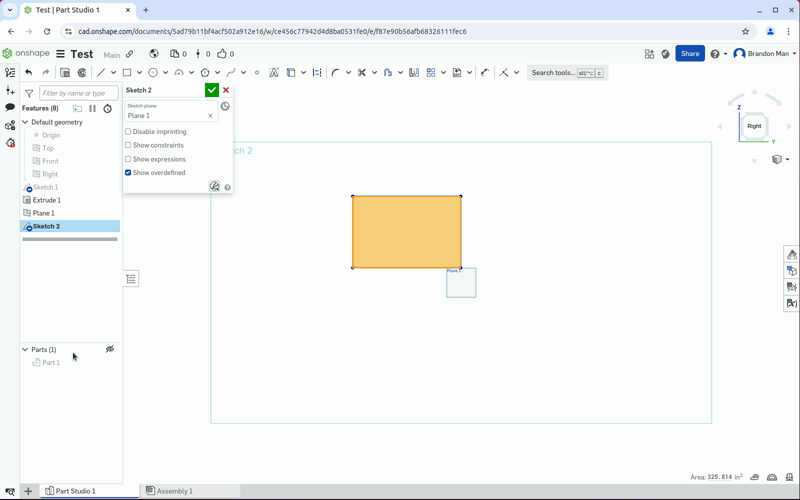
key(shift+e)
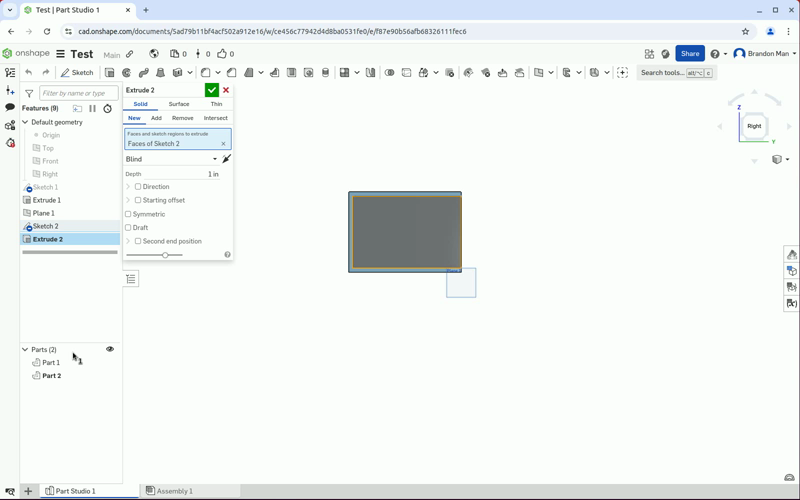
mouse_move(143, 106)
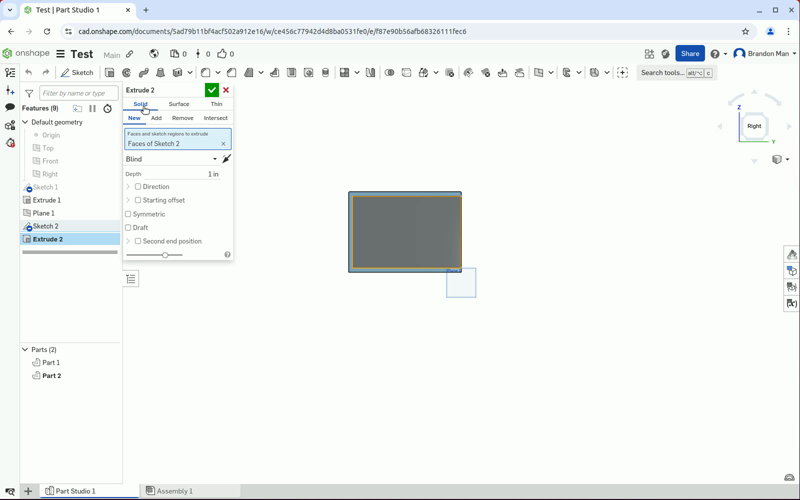
click(143, 106)
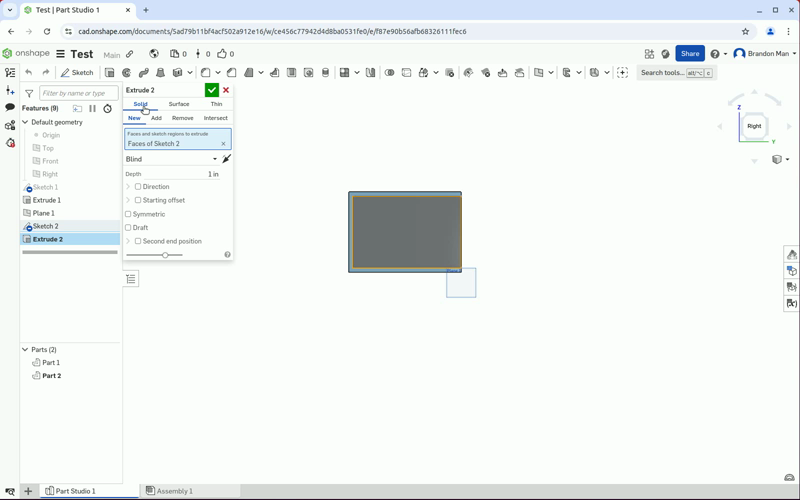
mouse_move(186, 120)
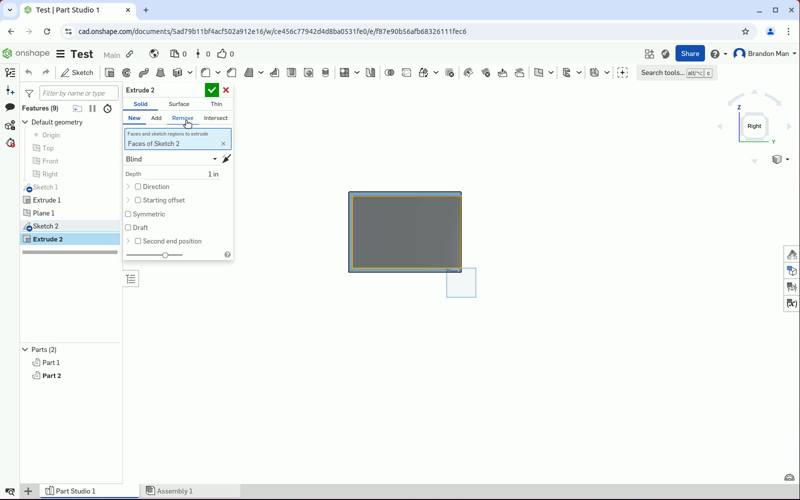
click(186, 120)
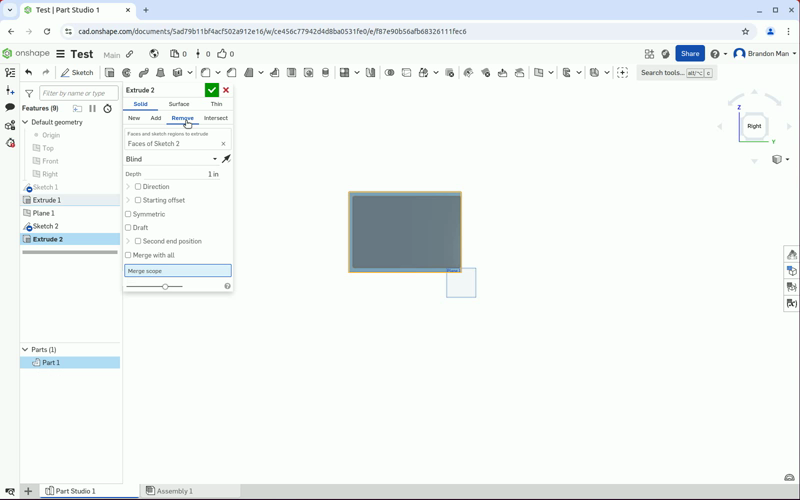
key(tab, 4)
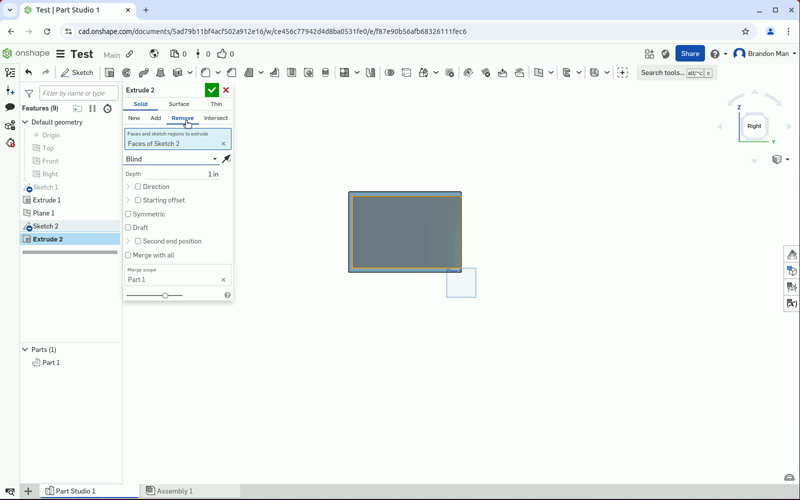
text(28.885)
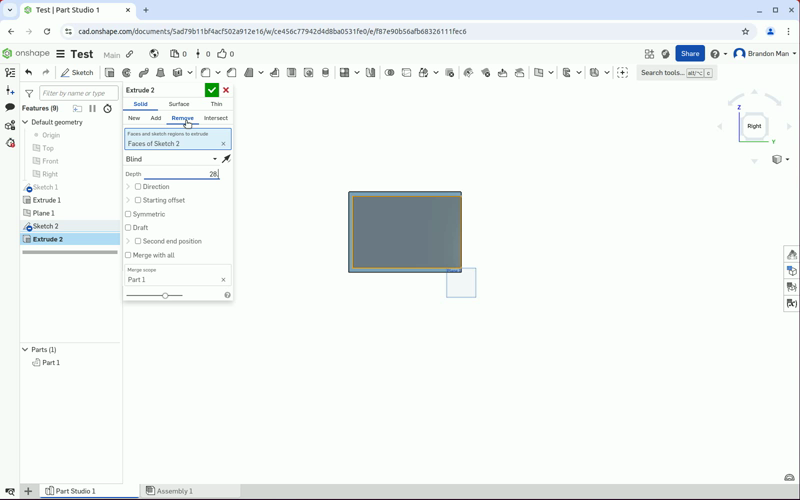
key(tab, 6)
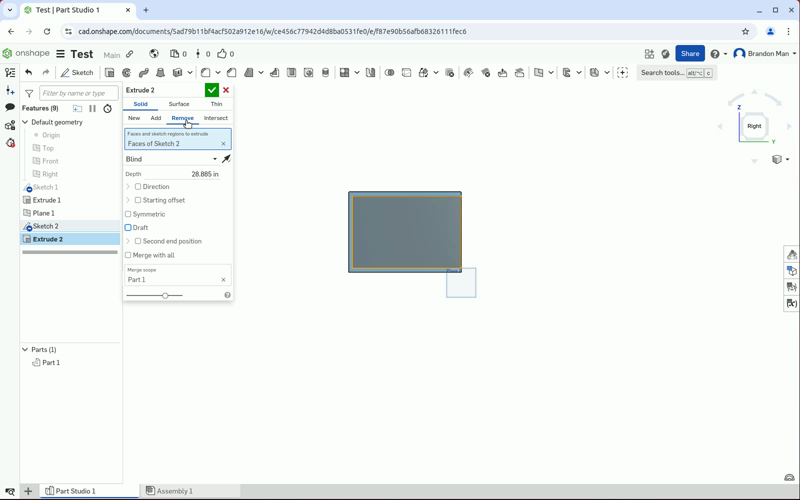
key(space)
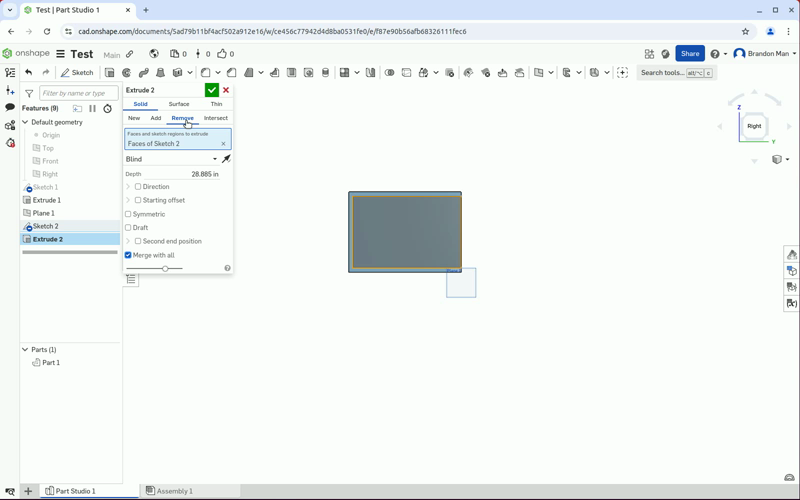
key(enter)
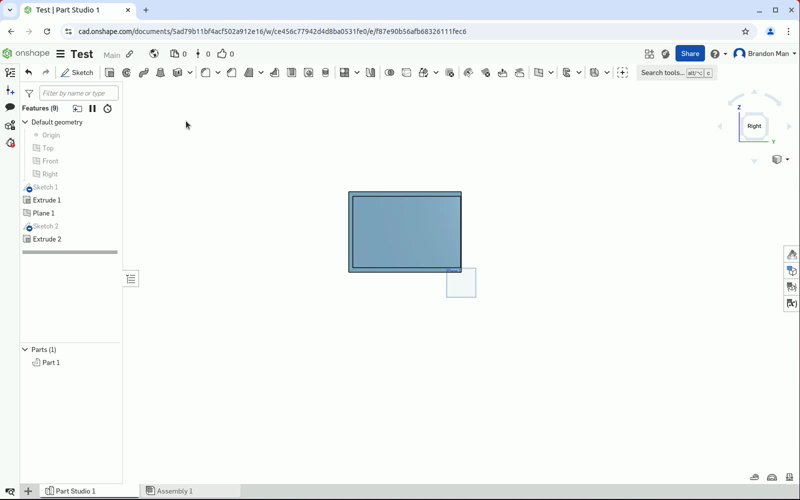
key(shift+h)
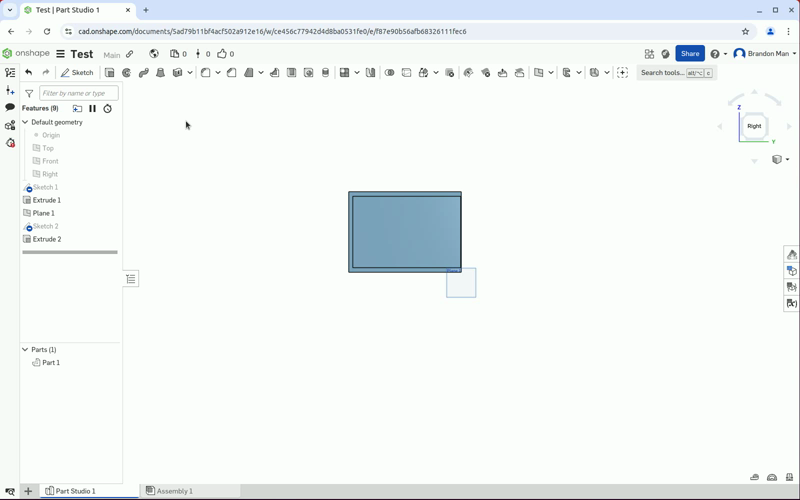
key(shift+h)
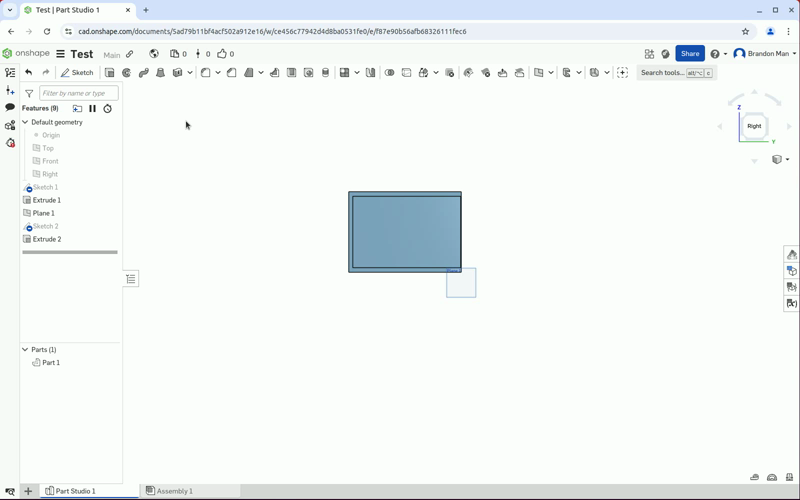
key(shift+7)
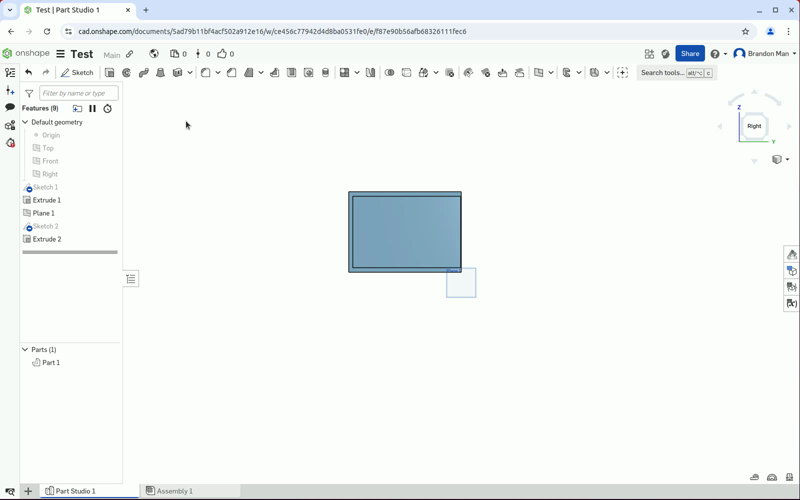
key(right, 2)
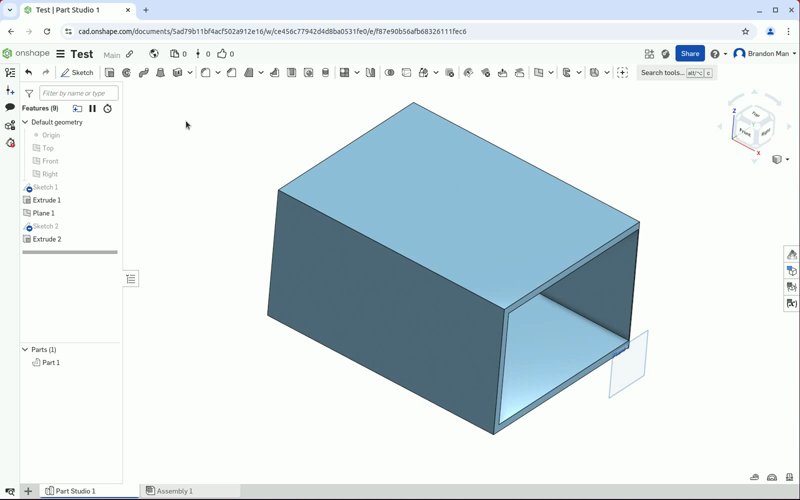
key(down, 2)
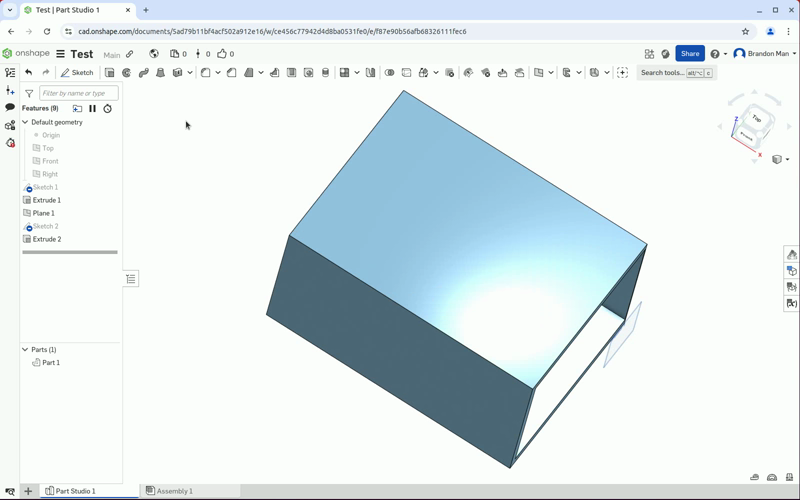
key(up, 2)
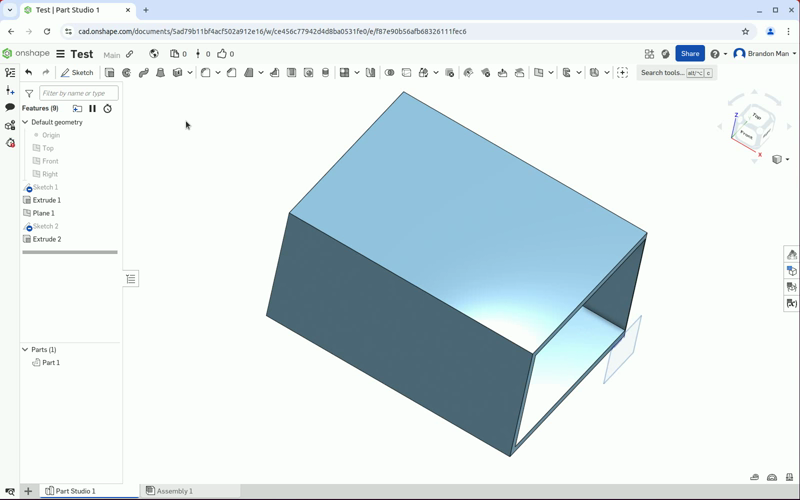
key(left, 2)
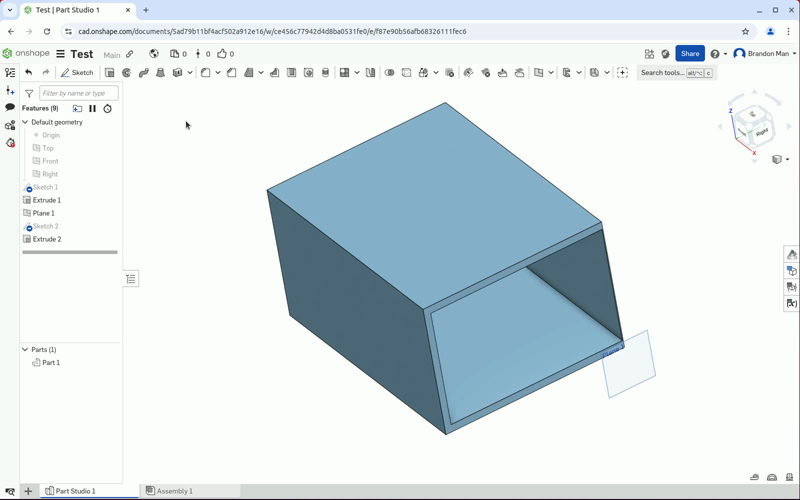
mouse_move(73, 189)
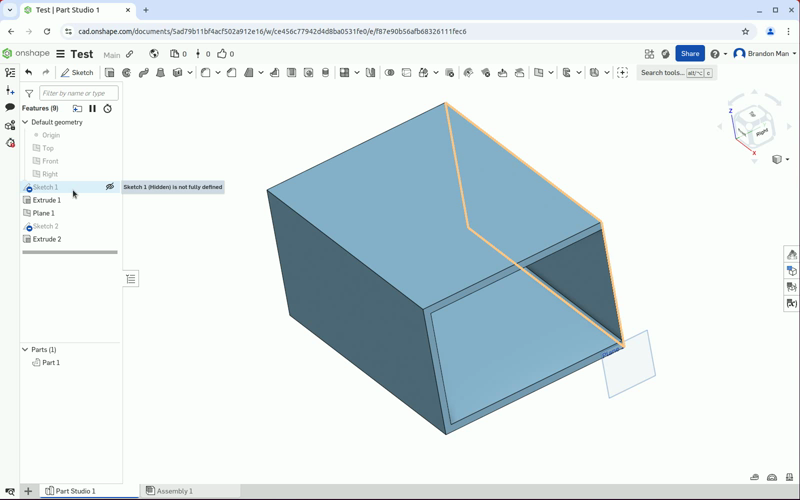
click(73, 189)